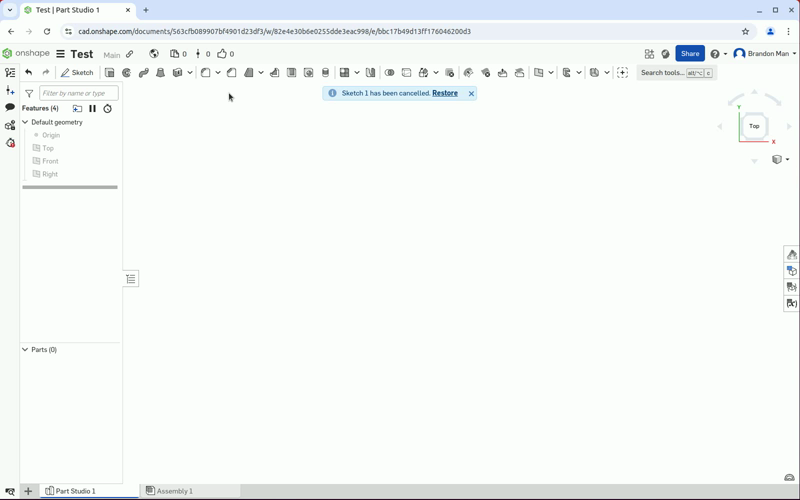
key(shift+h)
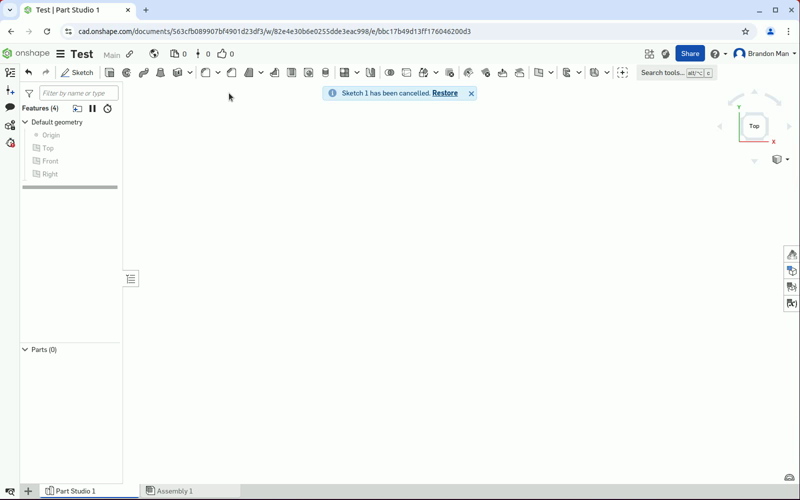
key(shift+s)
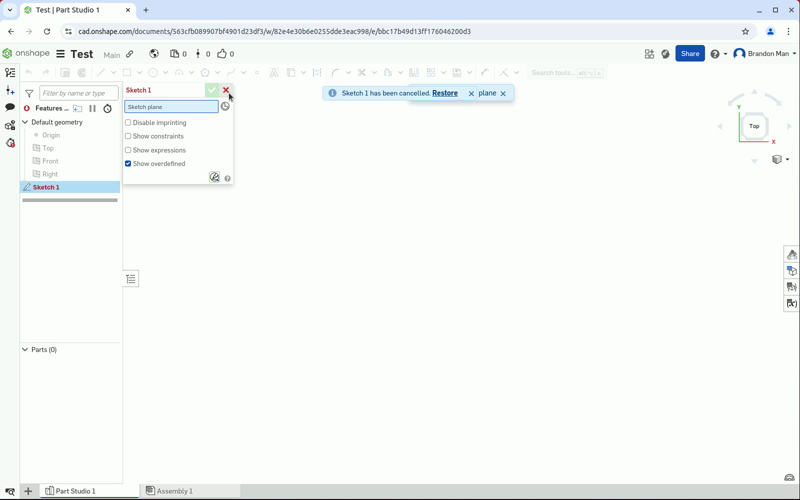
mouse_move(73, 150)
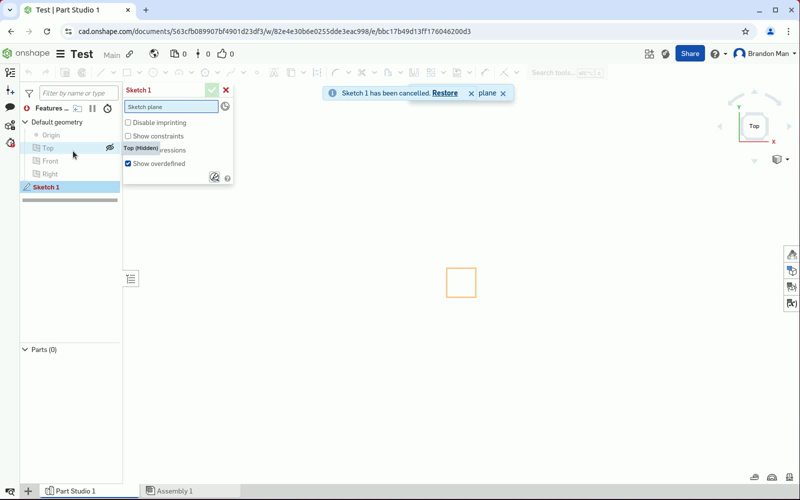
click(73, 150)
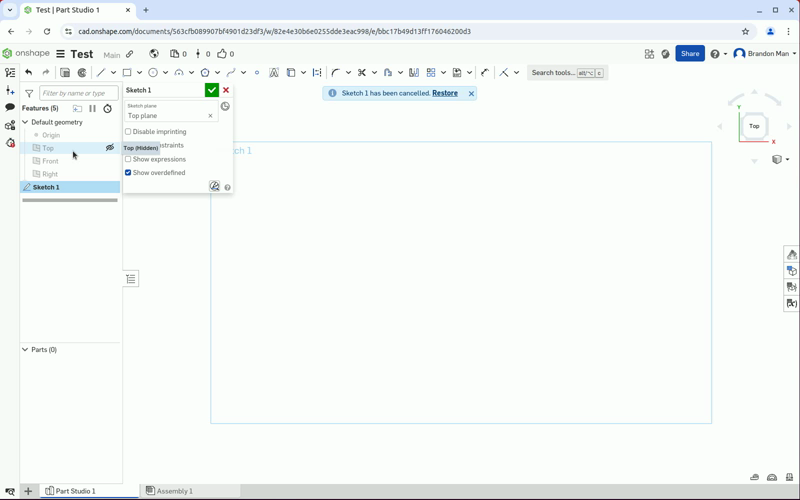
mouse_move(73, 352)
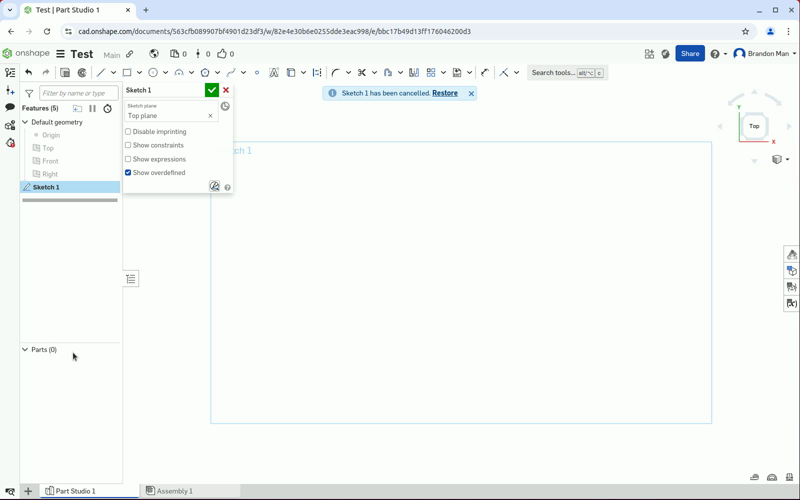
key(y)
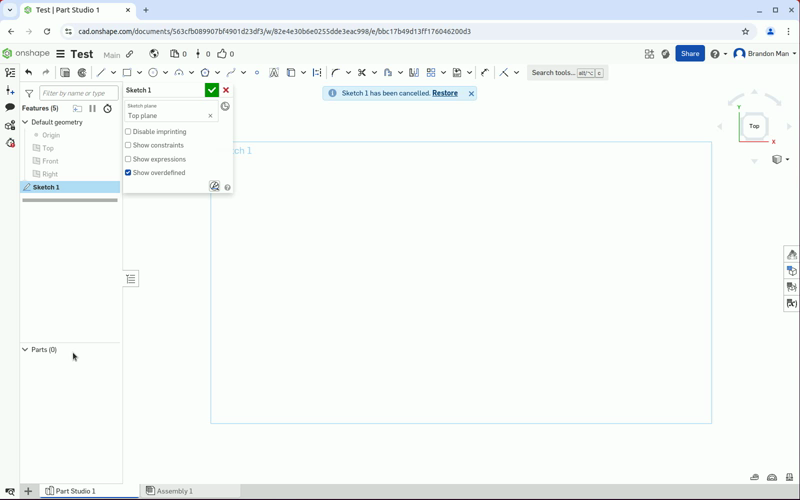
key(l)
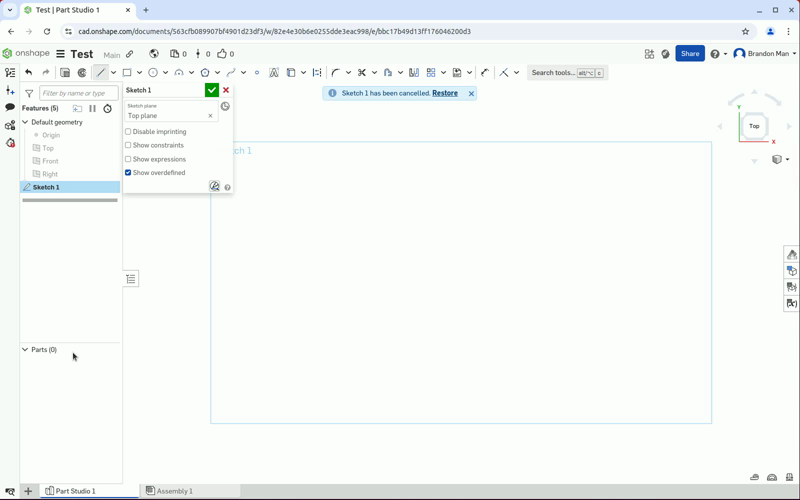
key_down(shift)
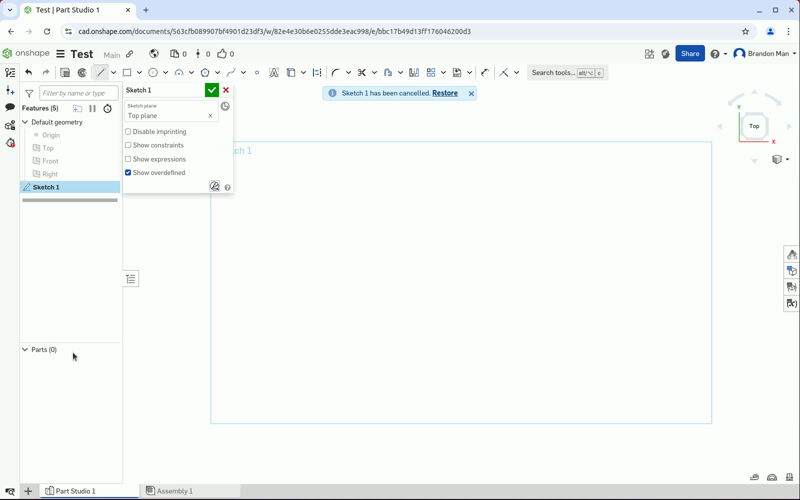
mouse_move(348, 333)
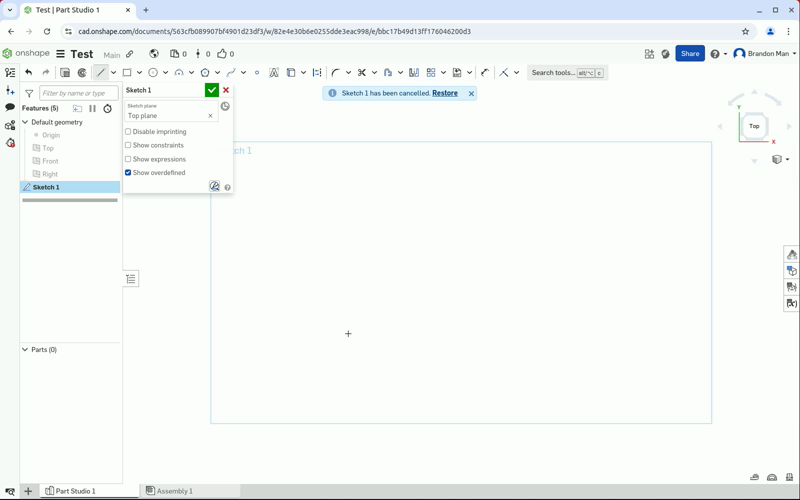
click(348, 333)
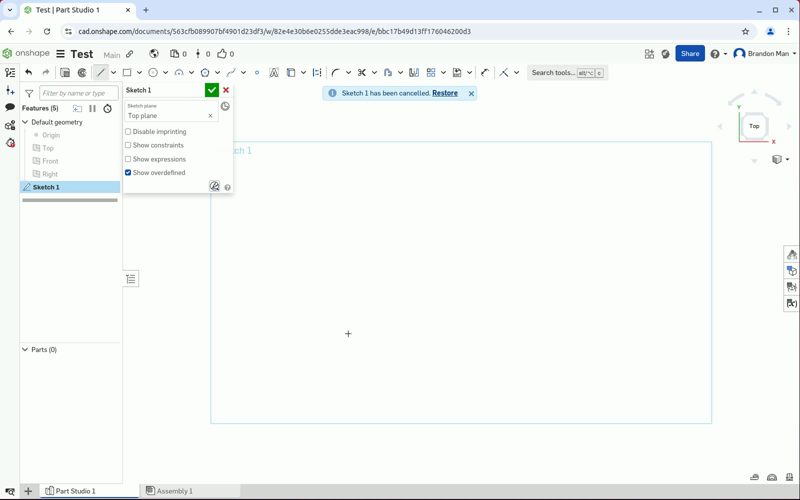
key_up(shift)
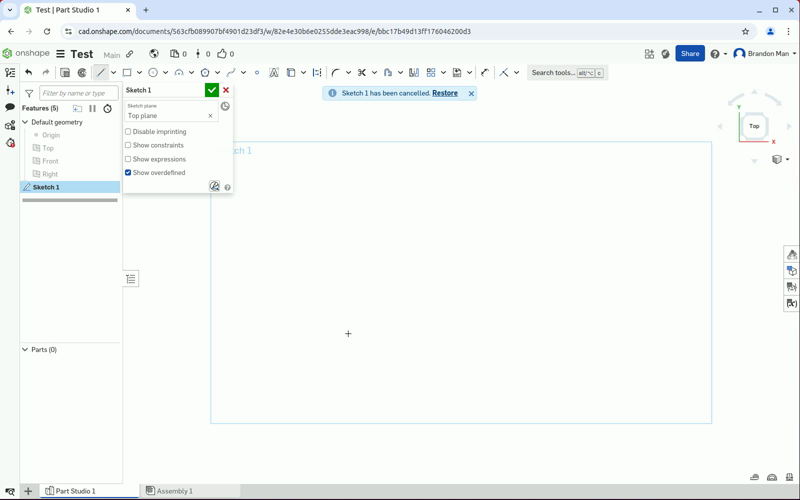
key_down(shift)
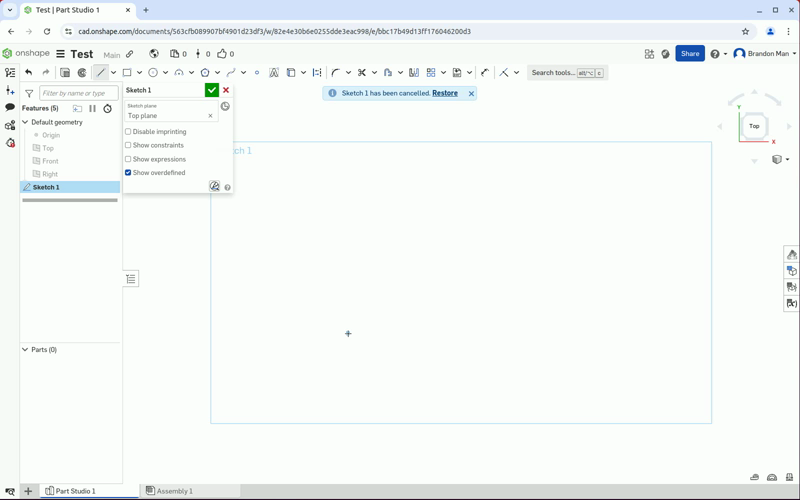
mouse_move(572, 333)
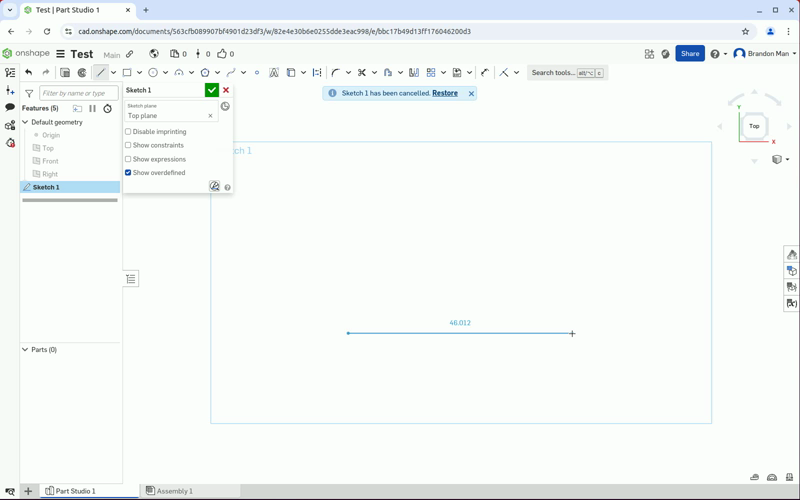
click(572, 333)
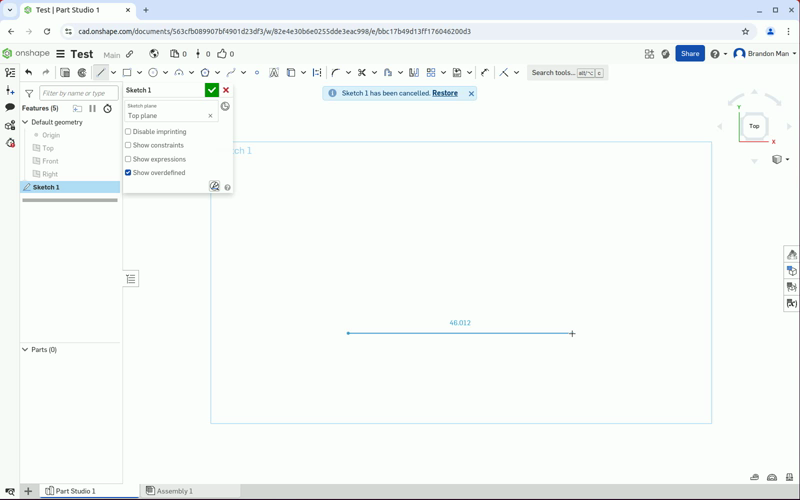
key_up(shift)
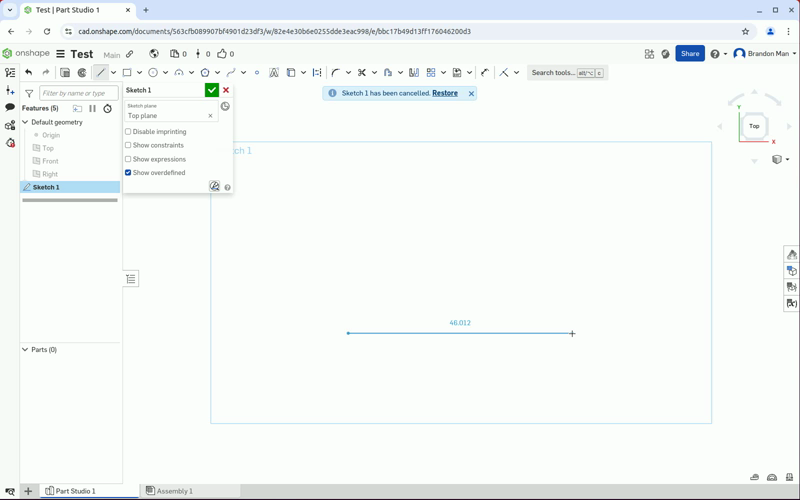
key_down(shift)
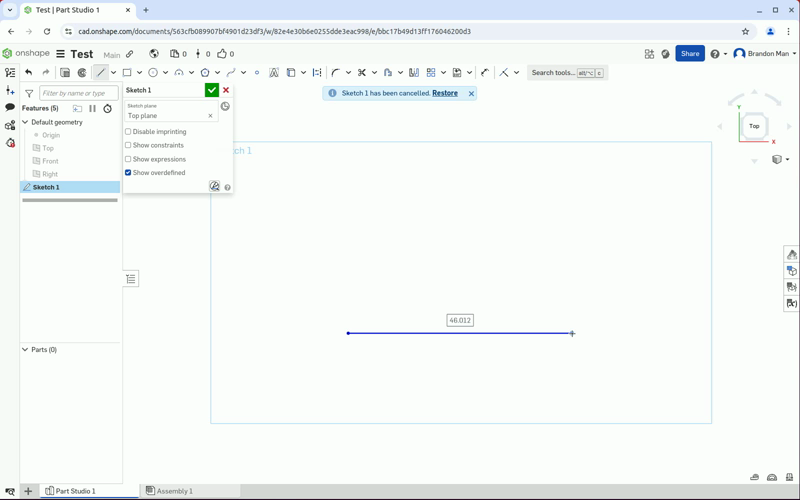
mouse_move(572, 234)
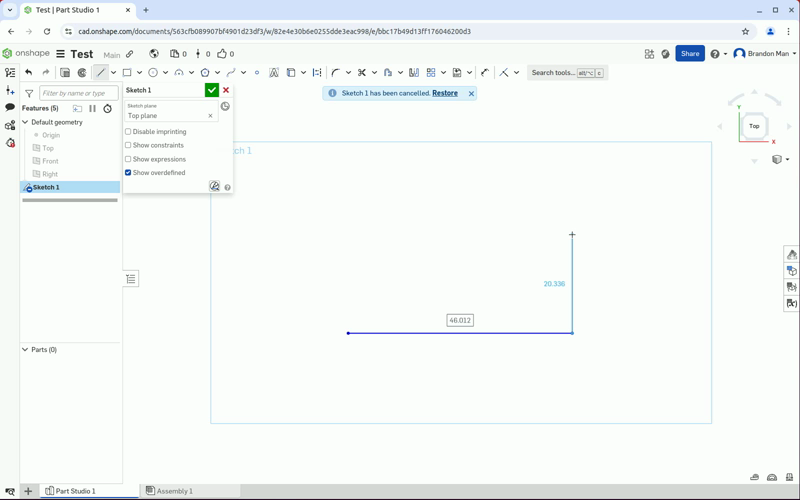
click(572, 234)
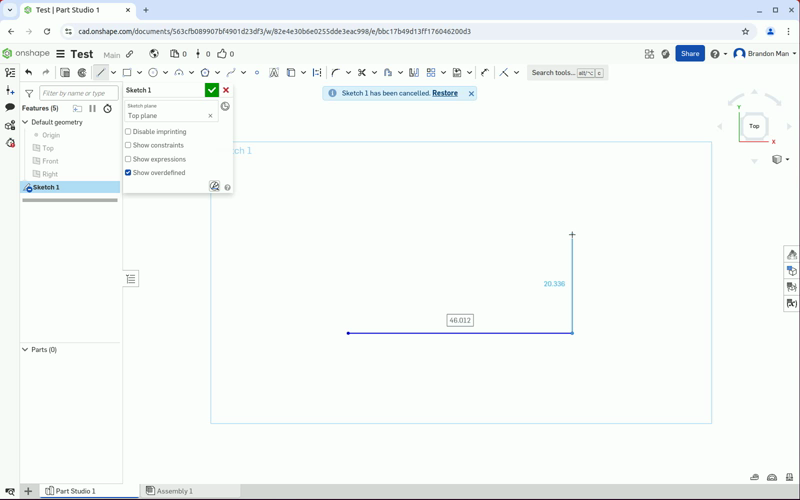
key_up(shift)
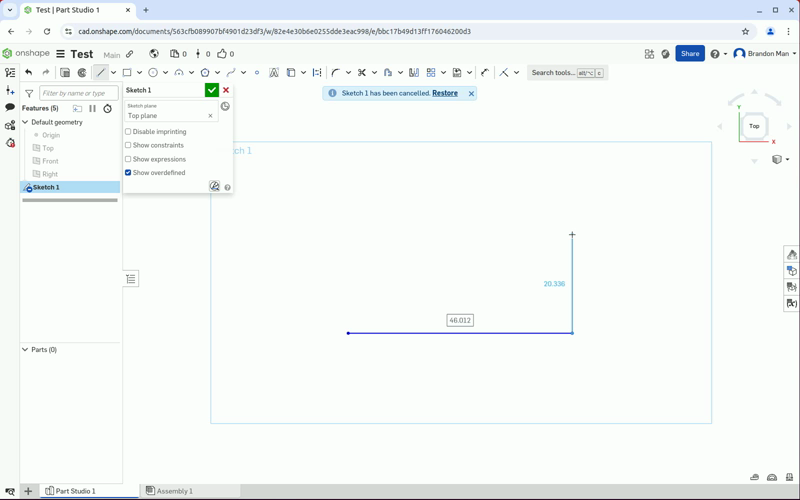
key_down(shift)
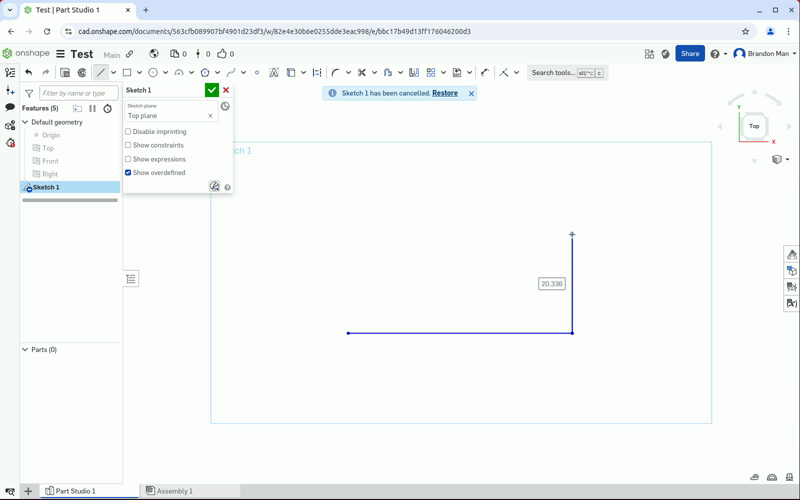
mouse_move(348, 234)
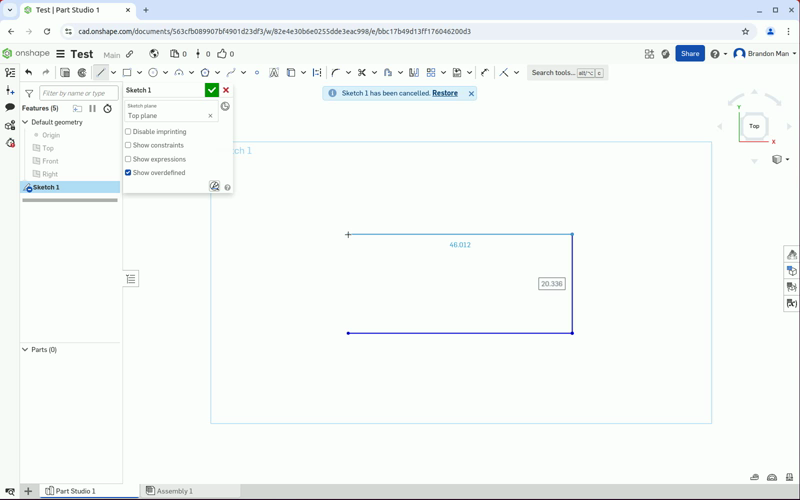
click(348, 234)
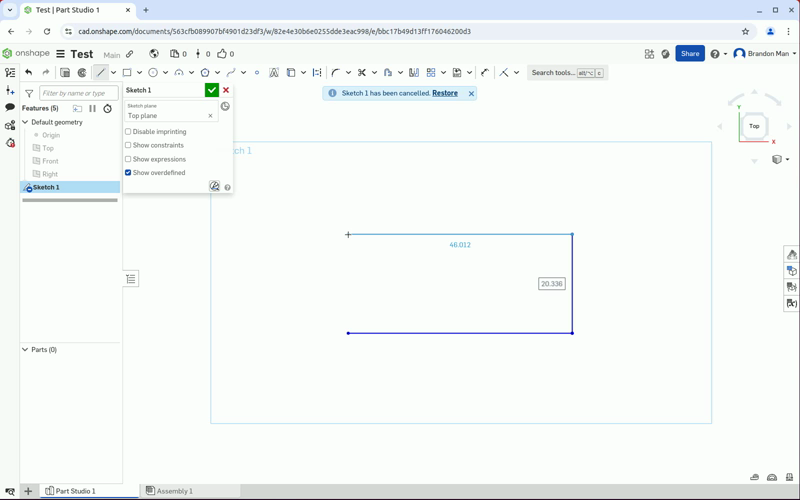
key_up(shift)
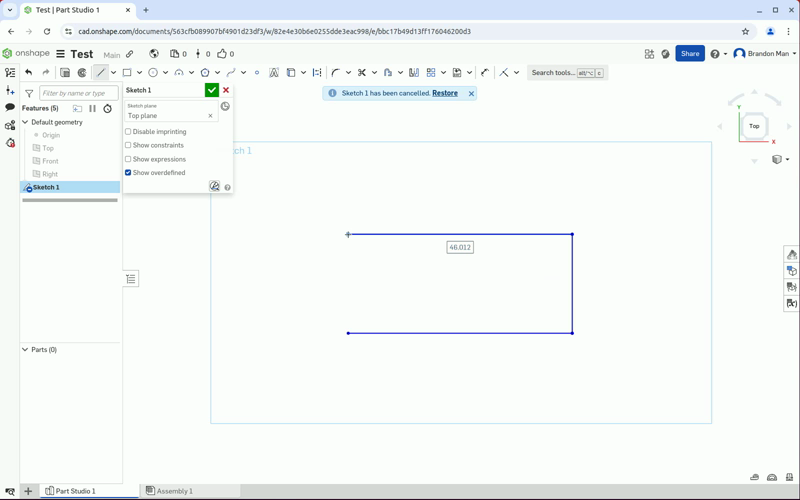
key_down(shift)
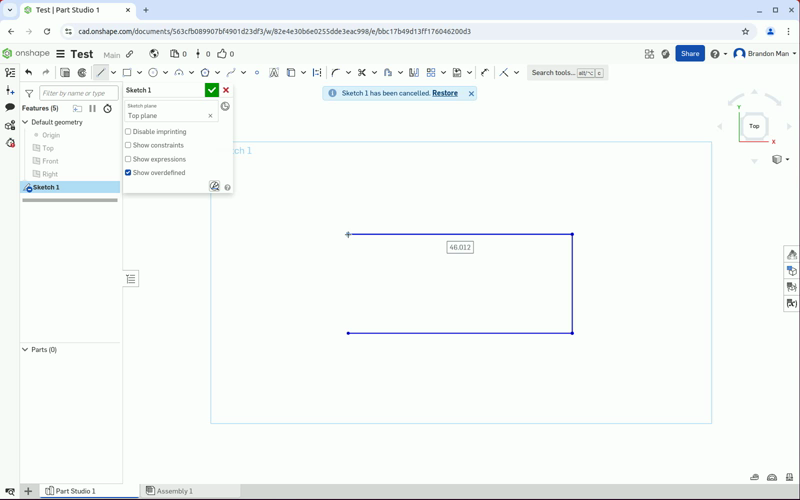
mouse_move(348, 333)
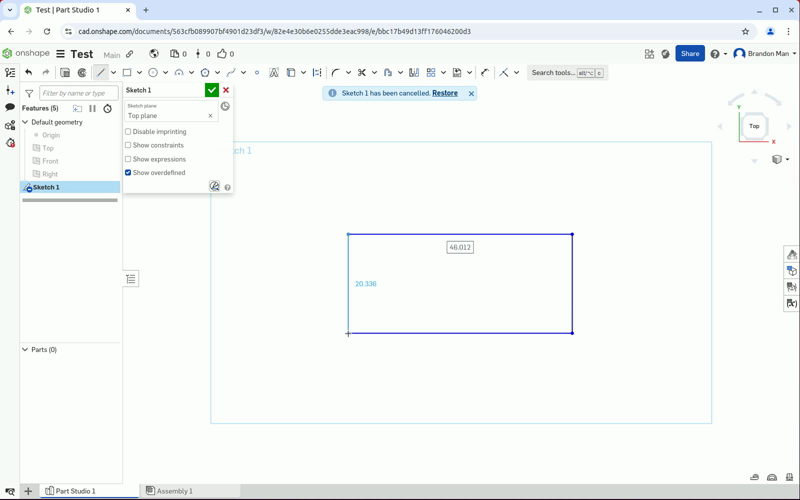
key_up(shift)
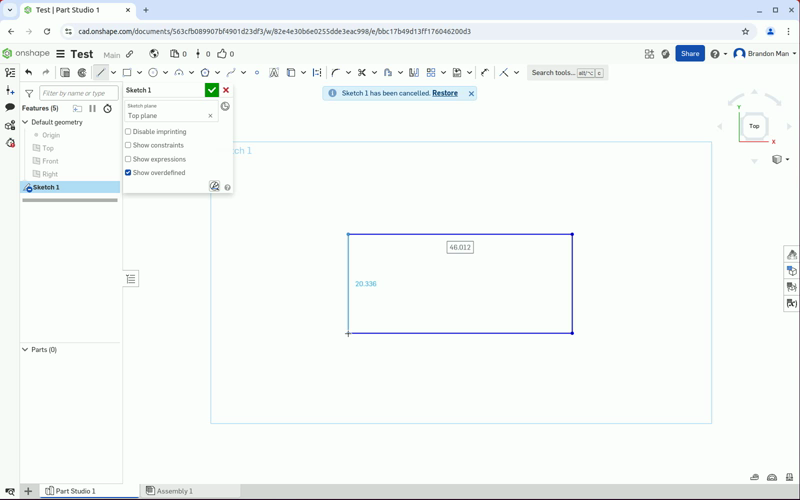
click(348, 333)
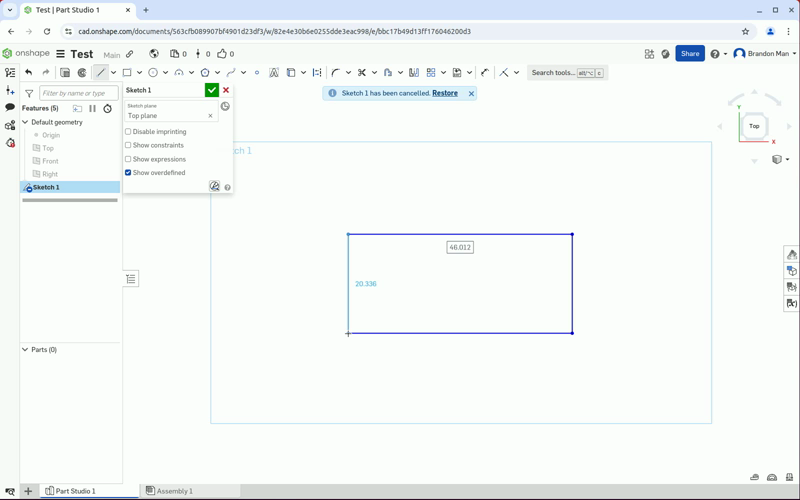
key(esc)
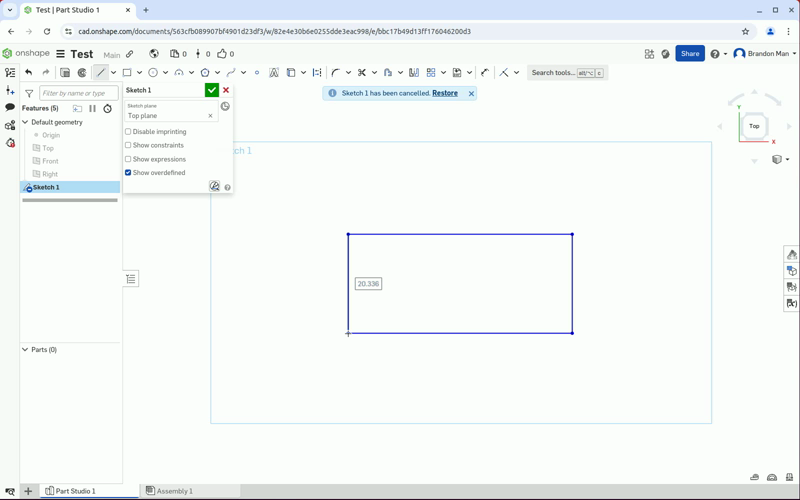
key(c)
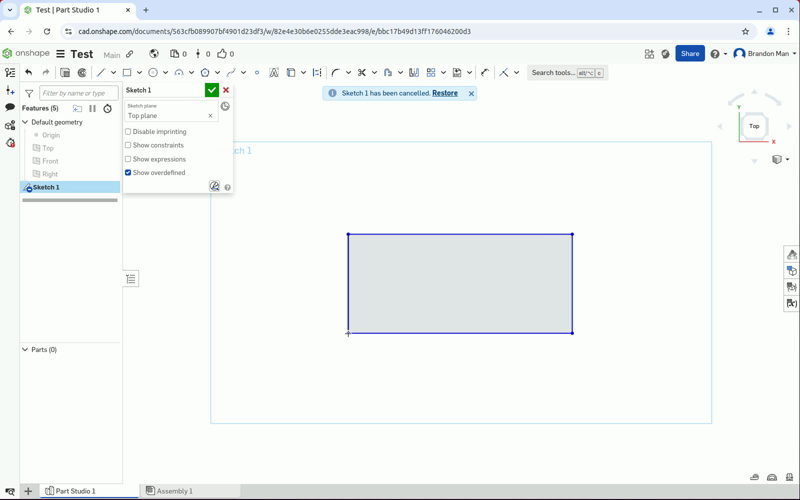
key_down(shift)
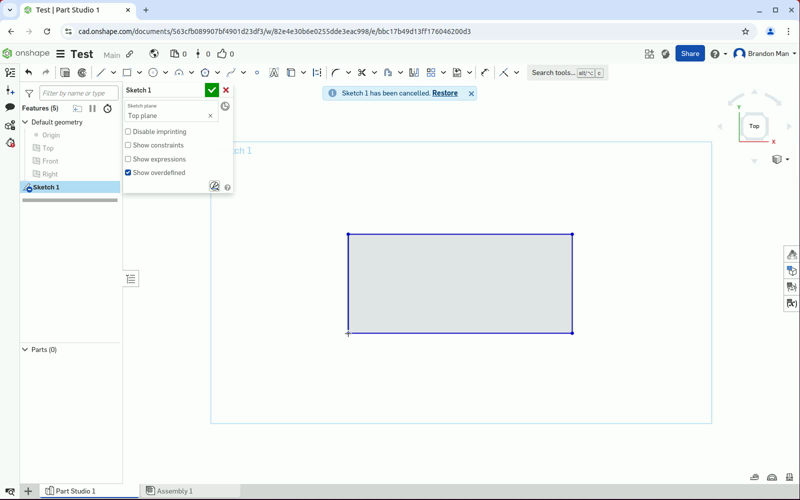
mouse_move(461, 283)
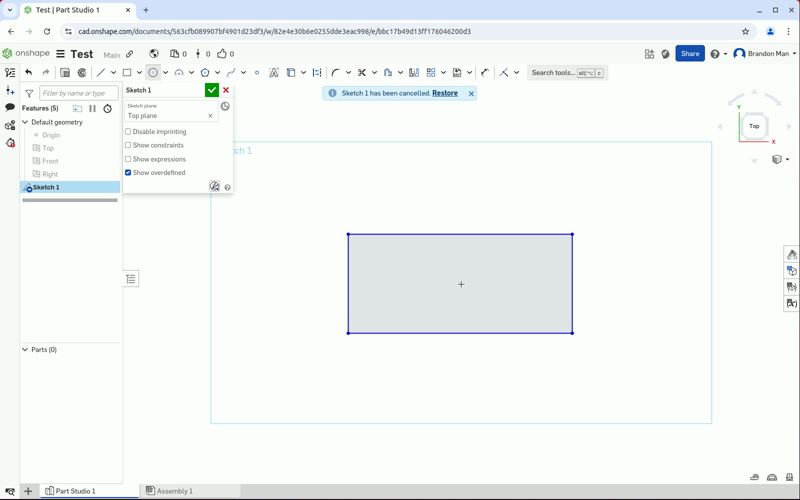
click(461, 283)
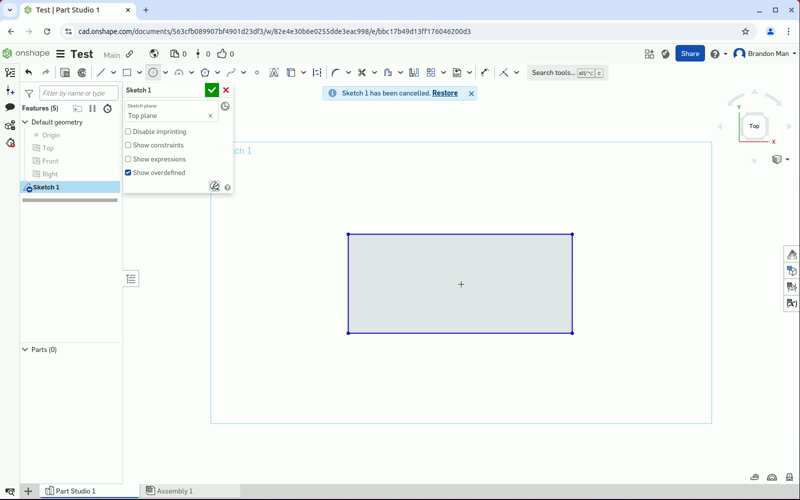
key_up(shift)
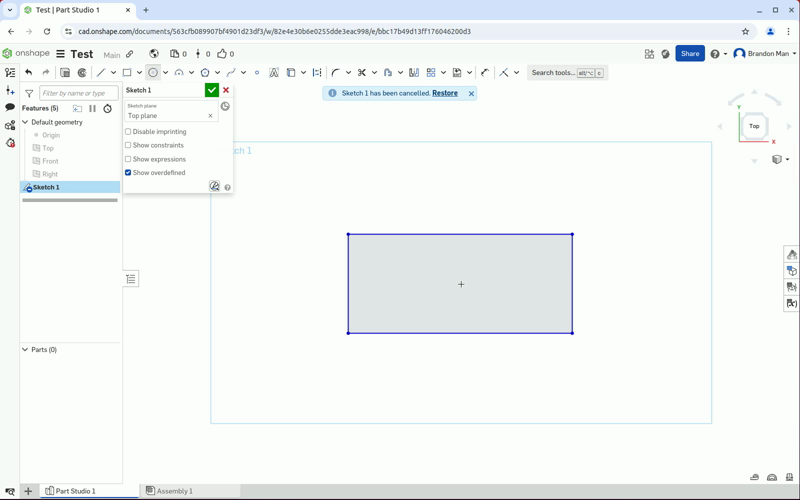
mouse_move(475, 283)
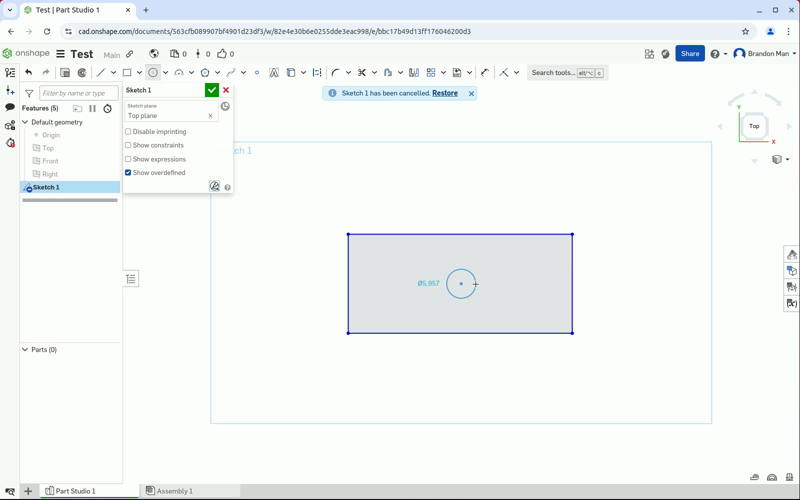
click(475, 283)
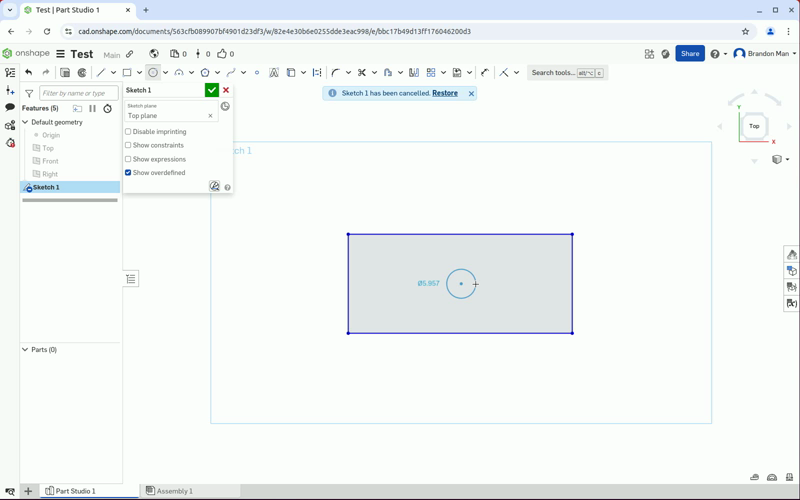
key(esc)
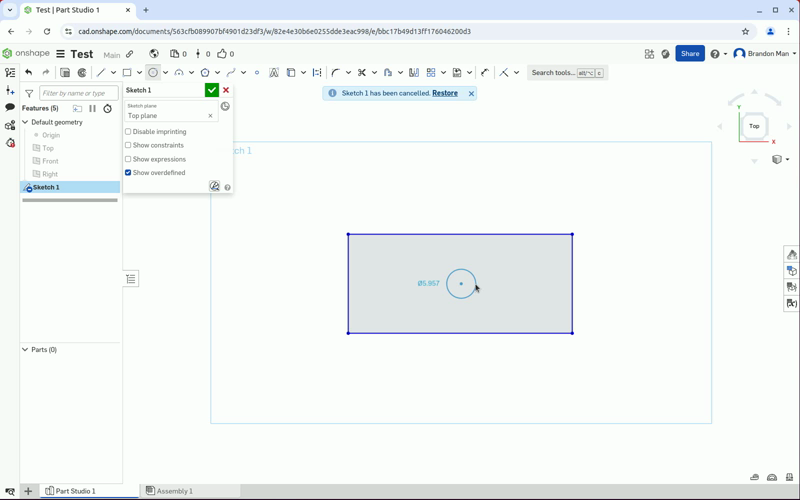
mouse_move(494, 278)
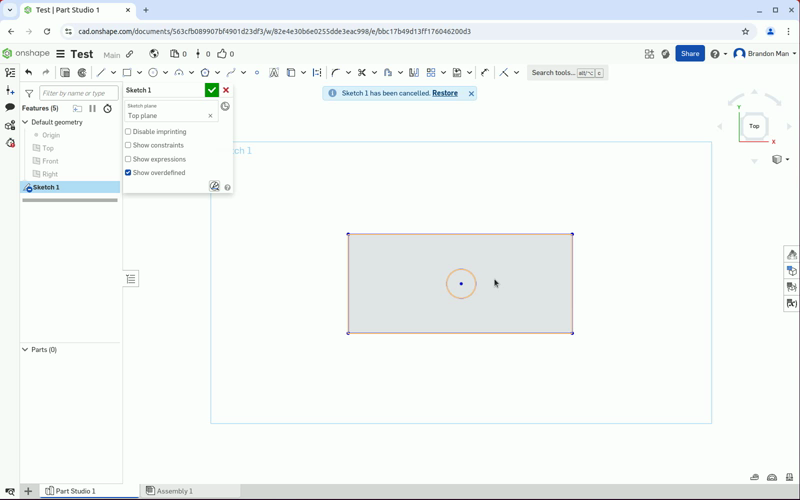
click(494, 278)
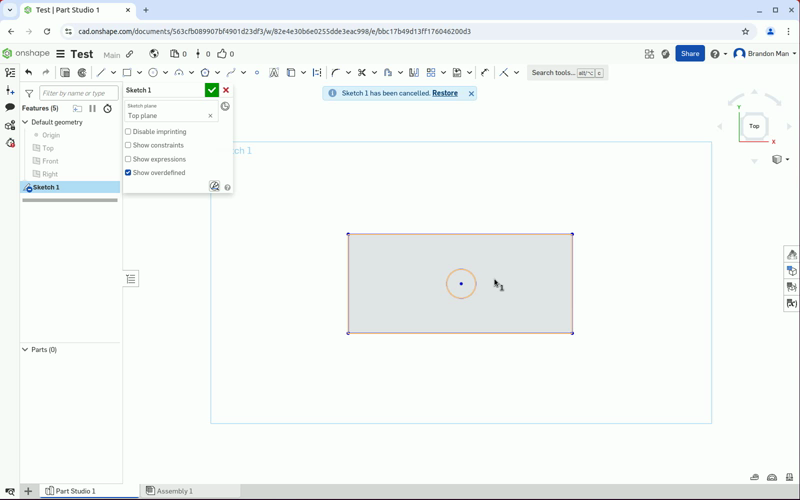
mouse_move(73, 352)
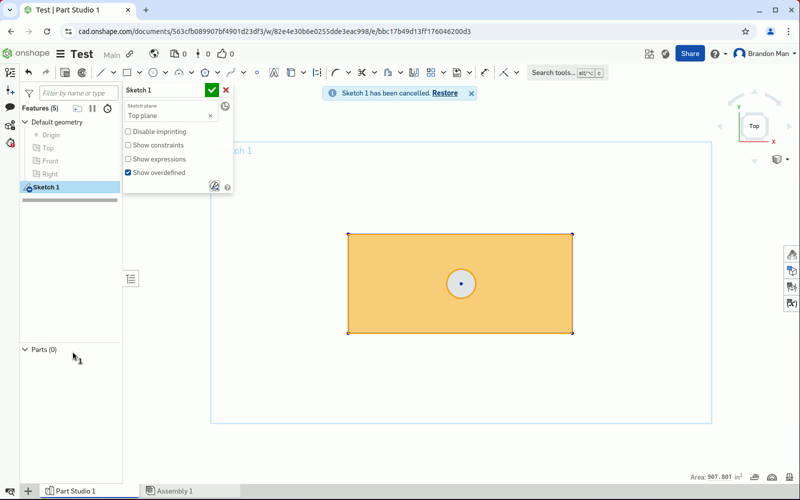
key(shift+y)
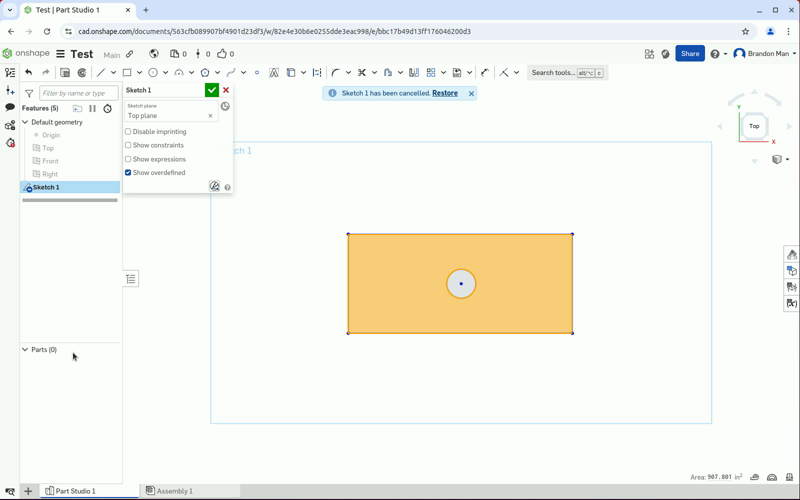
key(shift+e)
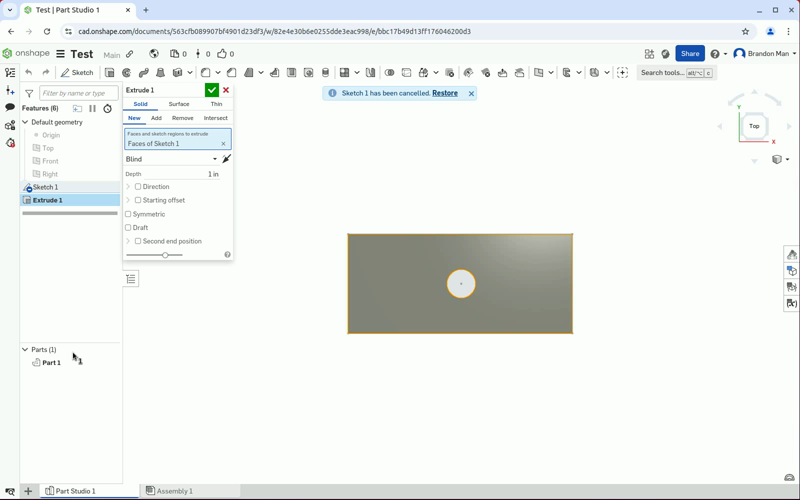
mouse_move(143, 106)
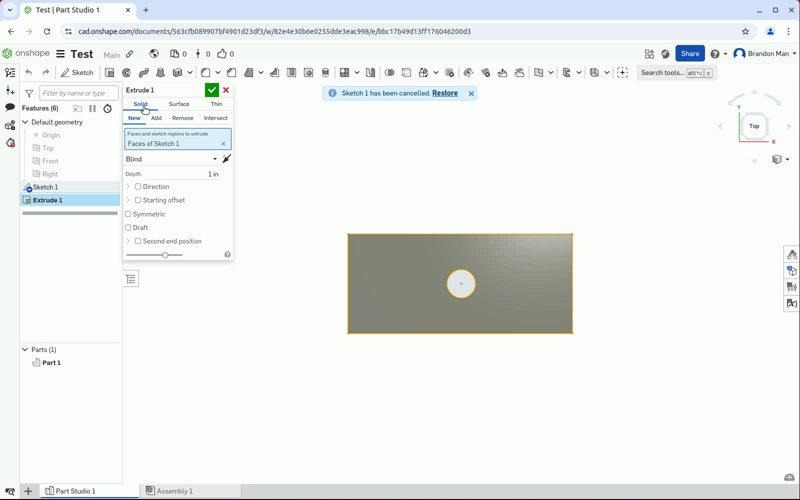
click(143, 106)
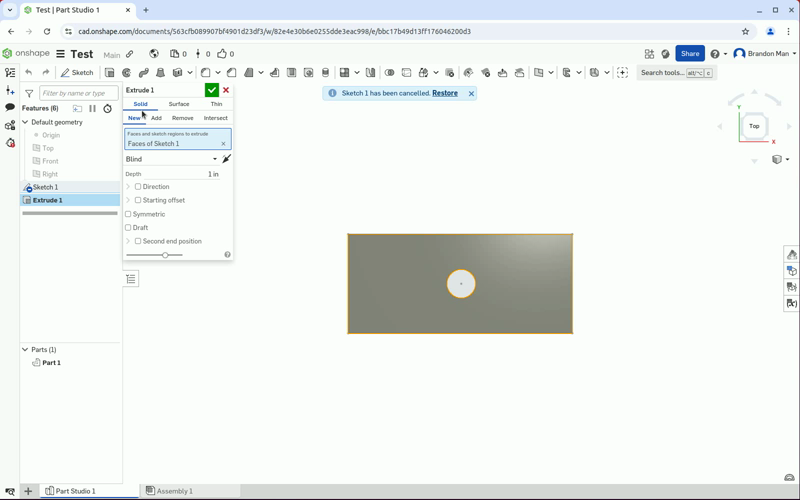
mouse_move(137, 120)
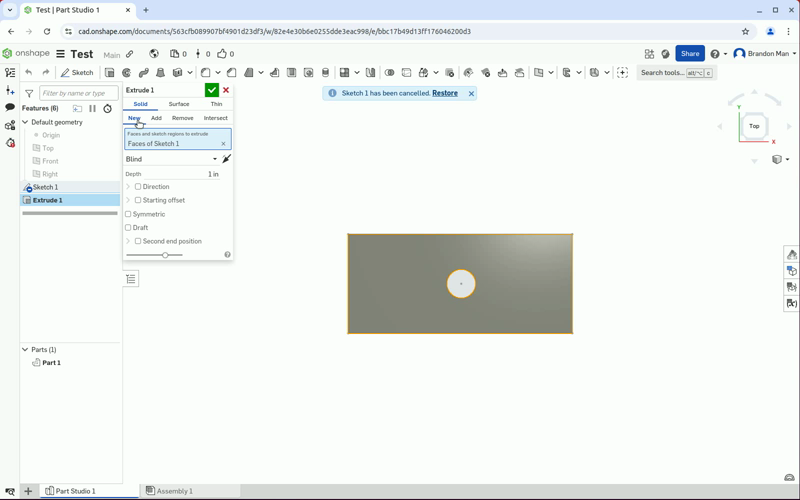
click(137, 120)
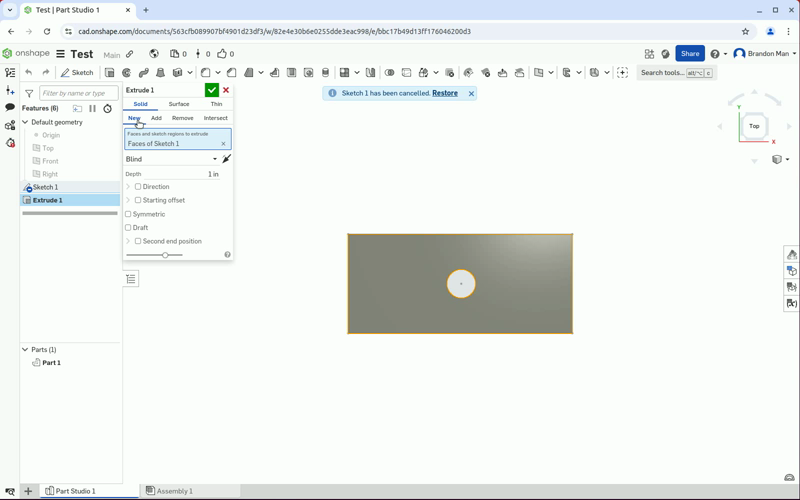
key(tab, 4)
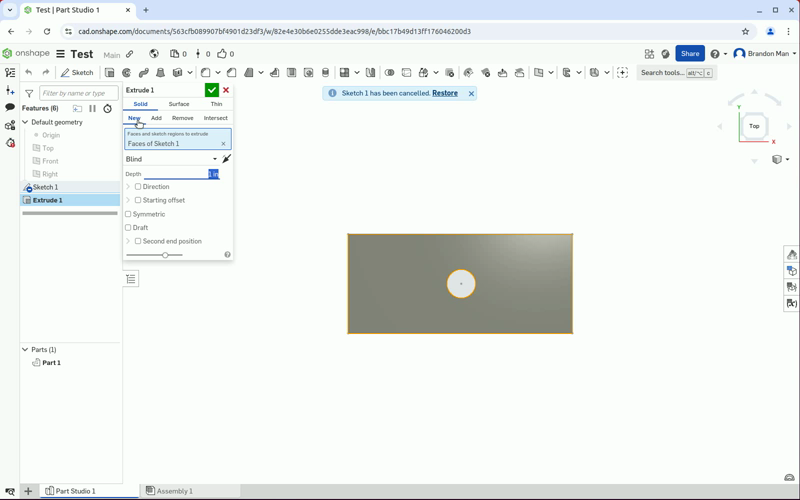
text(5.536)
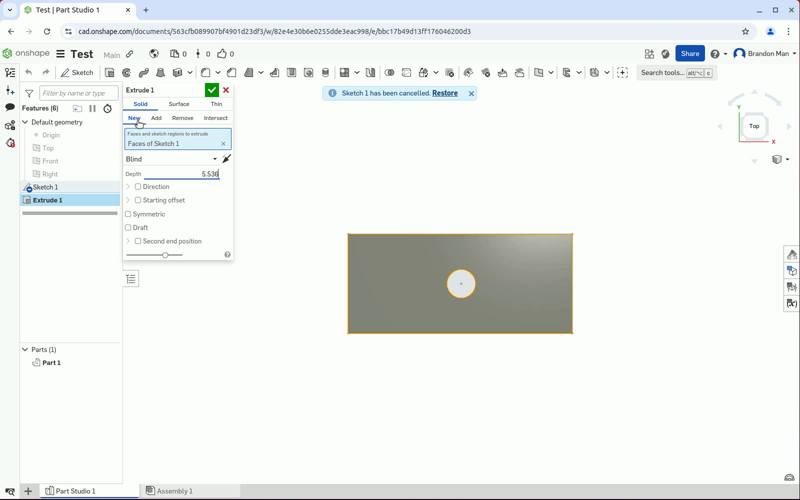
key(enter)
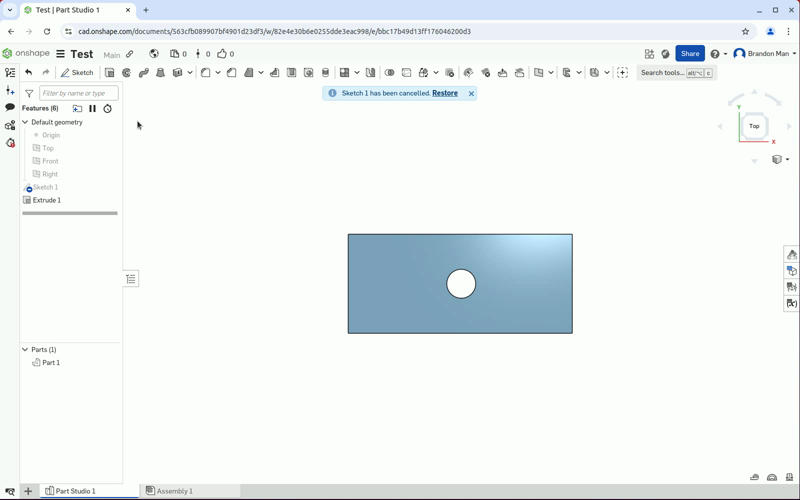
key(shift+h)
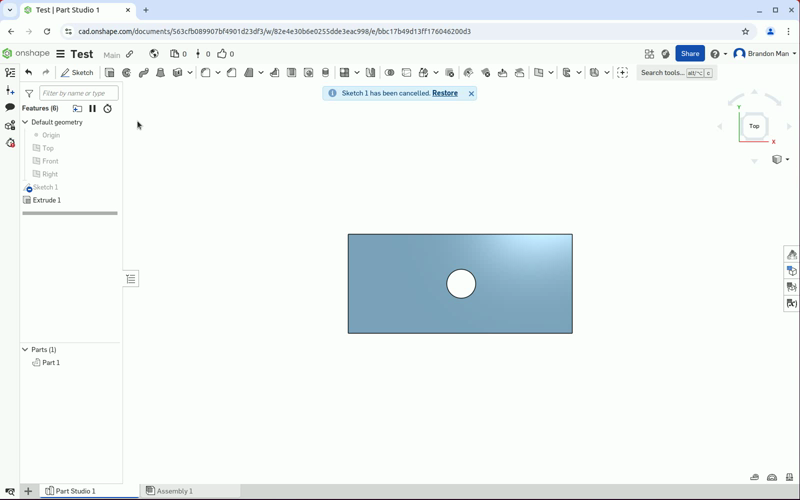
key(shift+h)
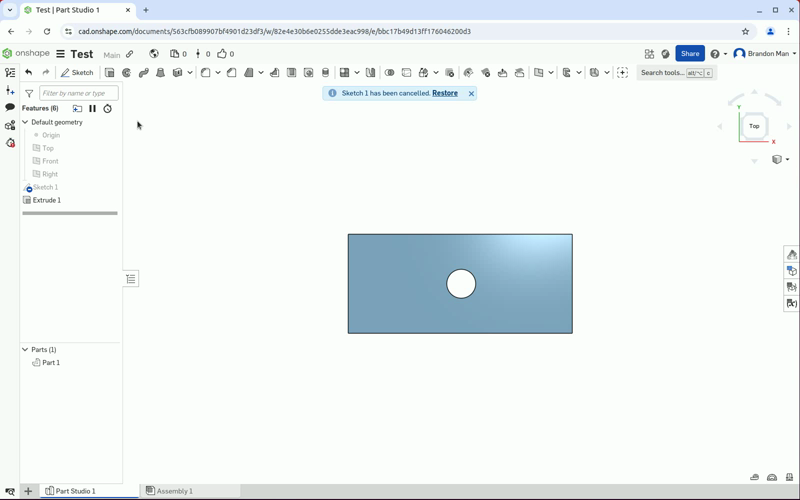
mouse_move(73, 189)
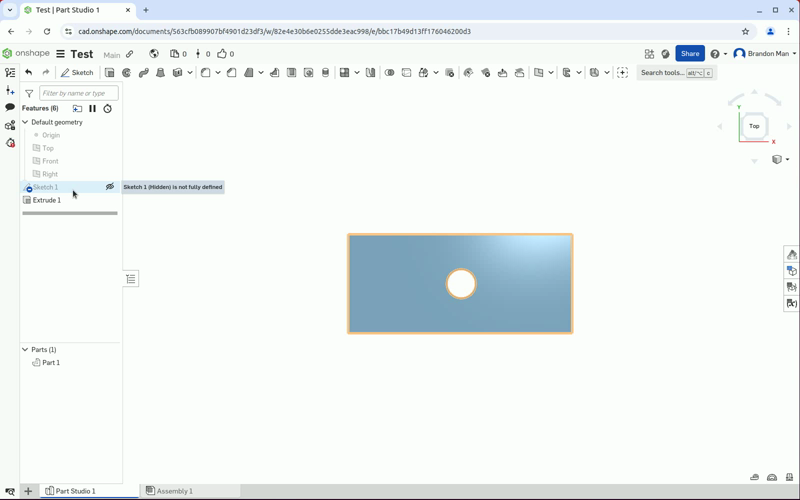
click(73, 189)
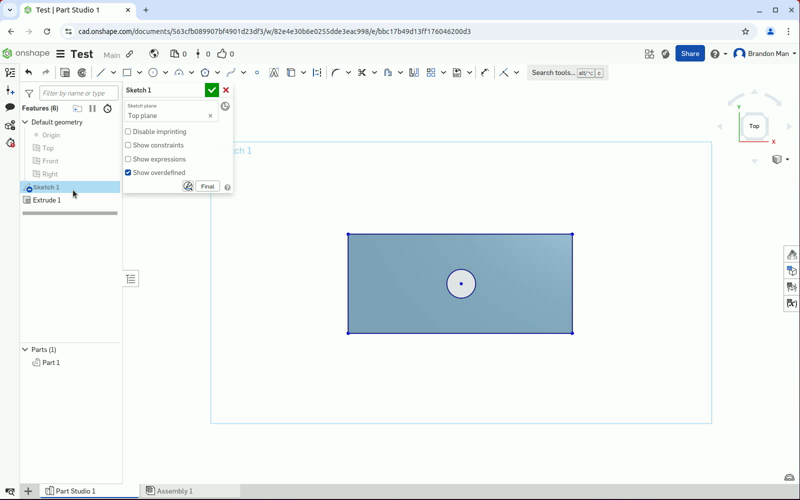
mouse_move(229, 92)
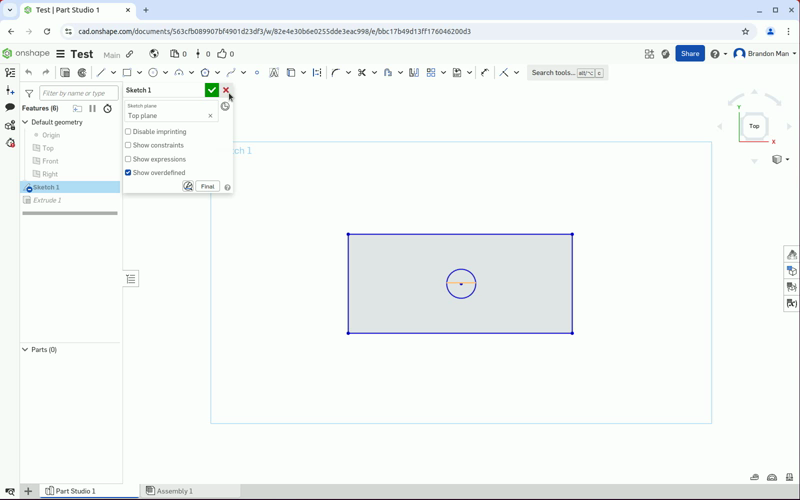
click(229, 92)
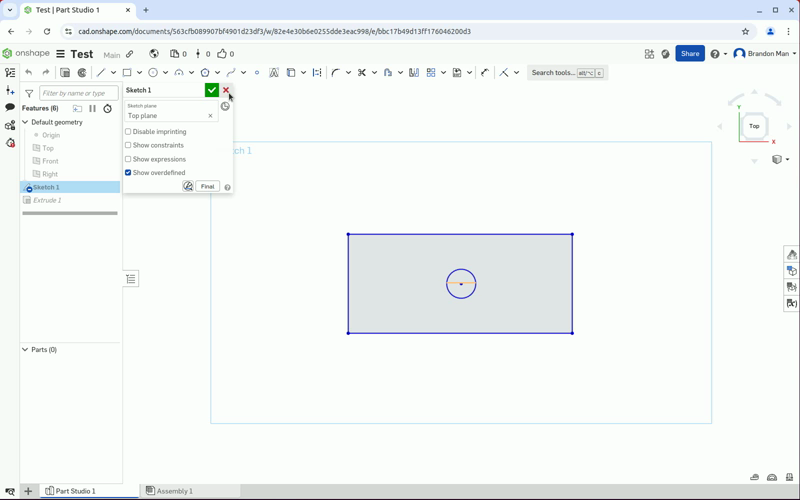
key(shift+s)
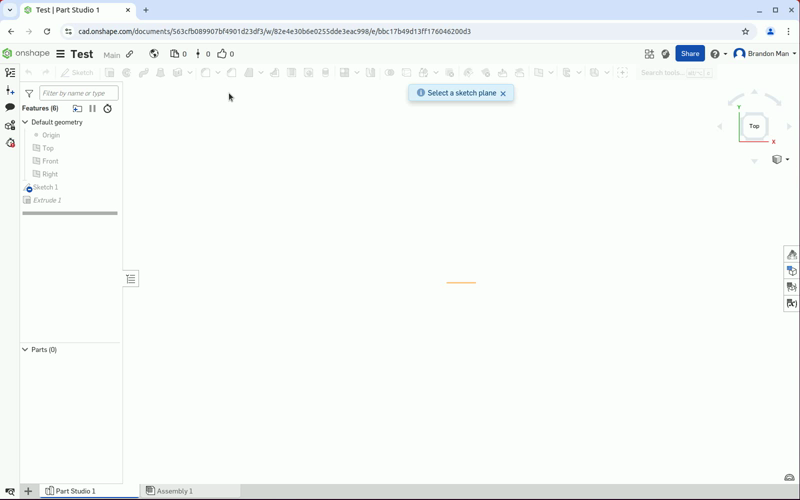
mouse_move(73, 150)
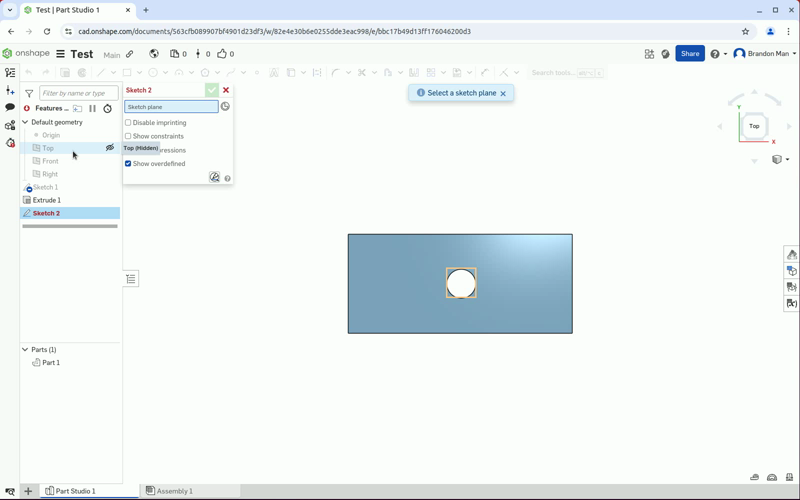
click(73, 150)
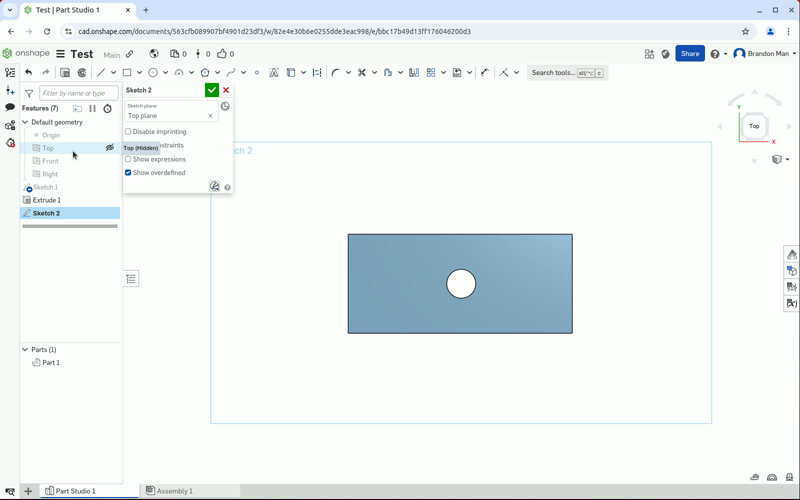
mouse_move(73, 352)
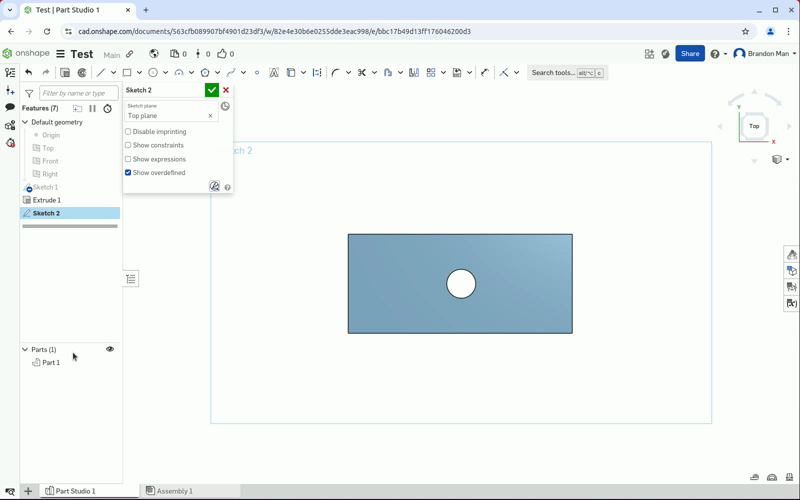
key(y)
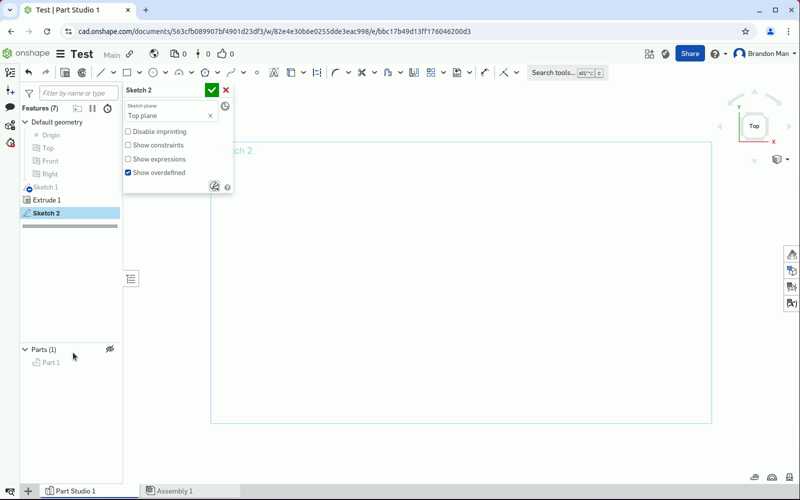
key(c)
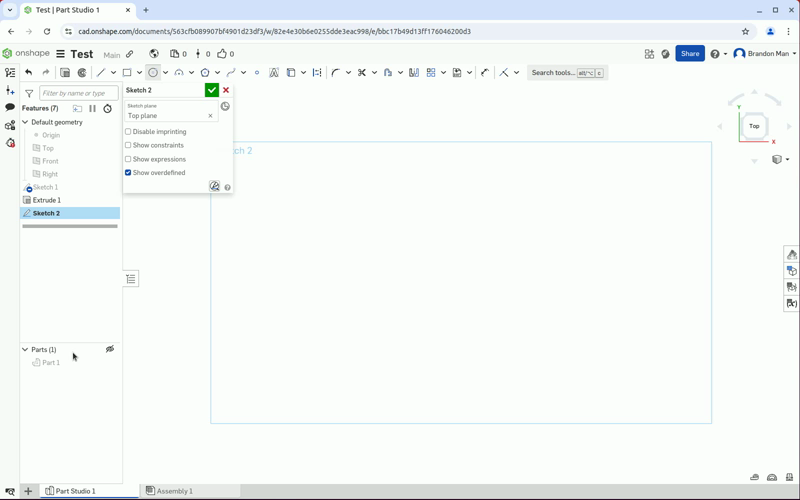
key_down(shift)
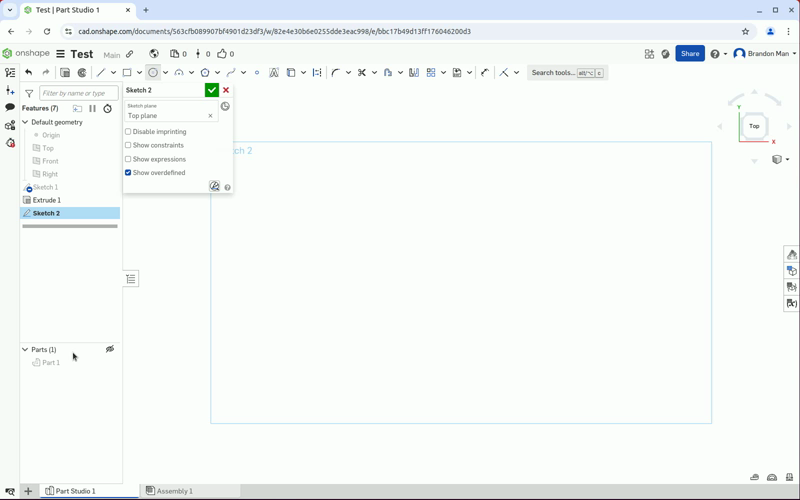
mouse_move(461, 282)
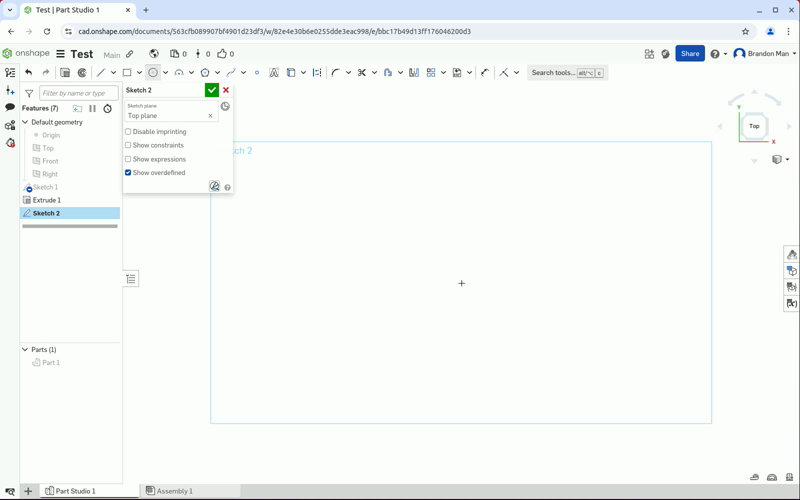
click(461, 282)
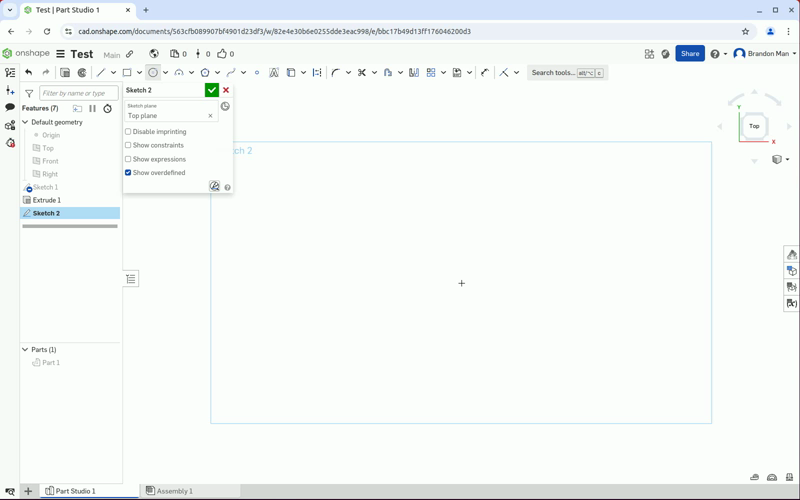
key_up(shift)
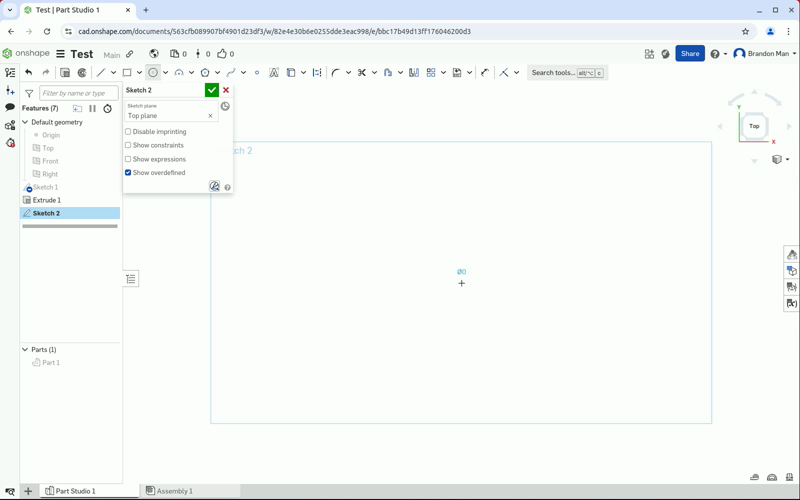
mouse_move(477, 282)
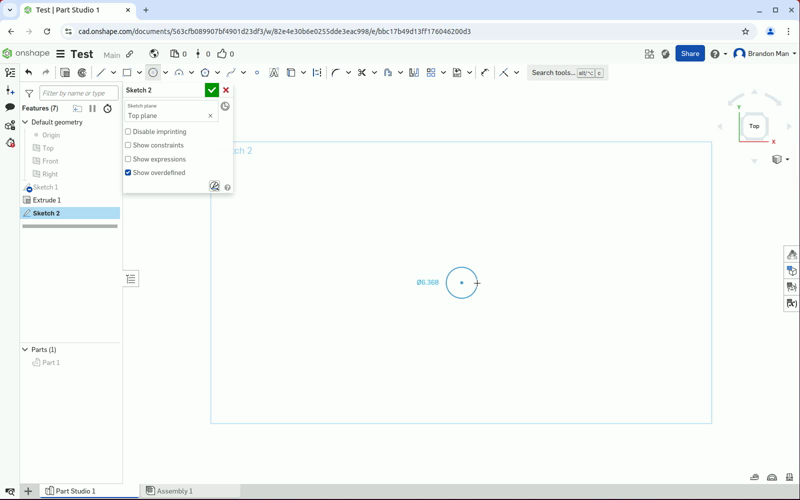
click(477, 282)
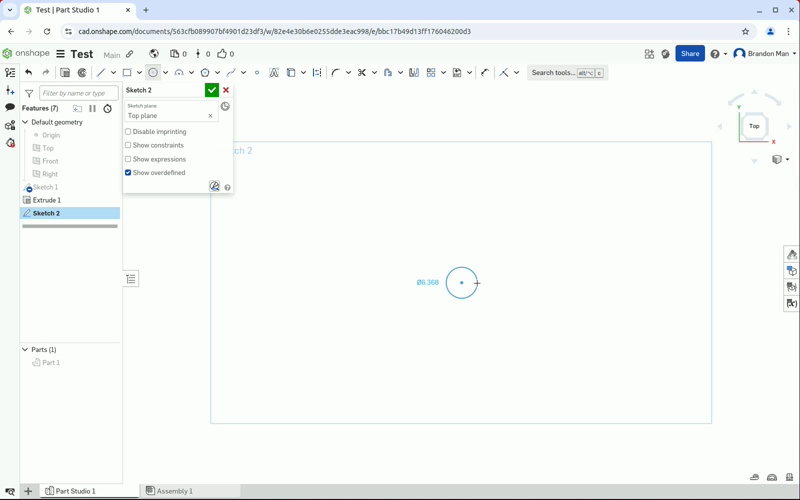
key(esc)
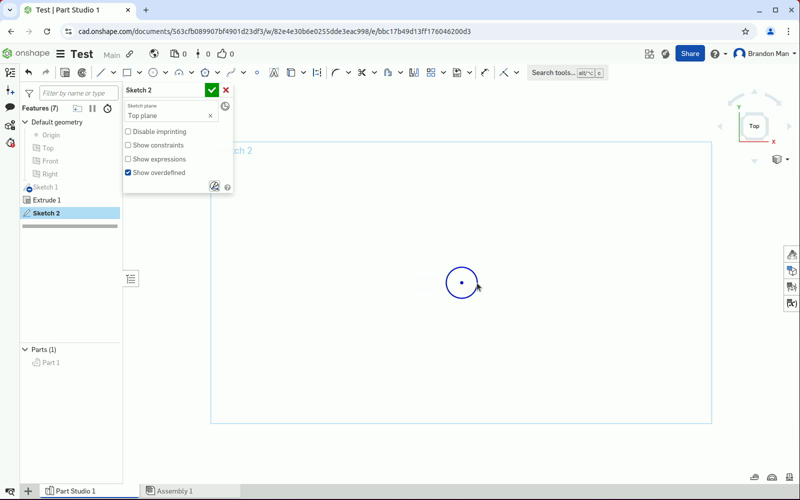
mouse_move(451, 284)
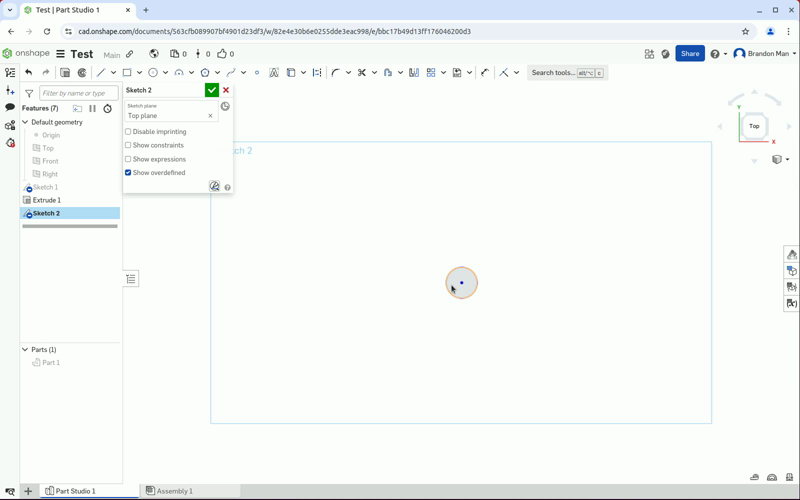
scroll(6)
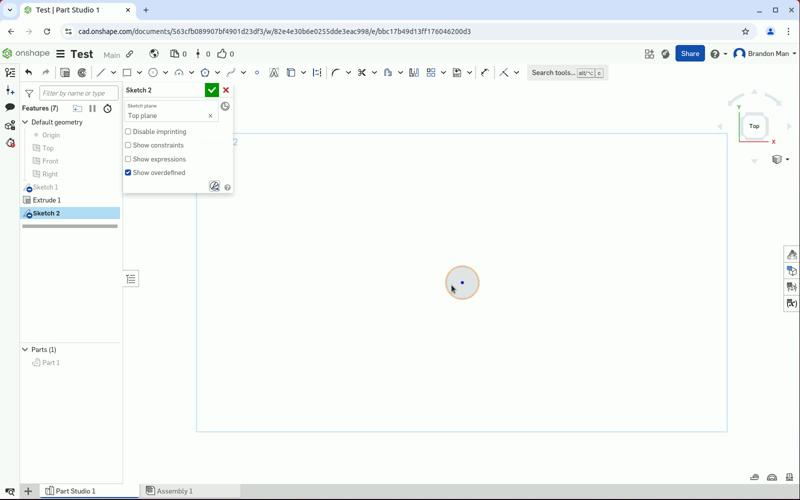
scroll(6)
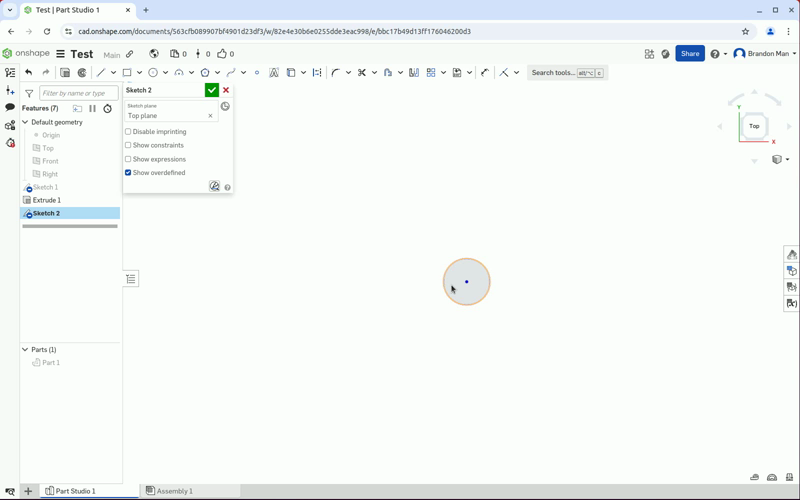
scroll(6)
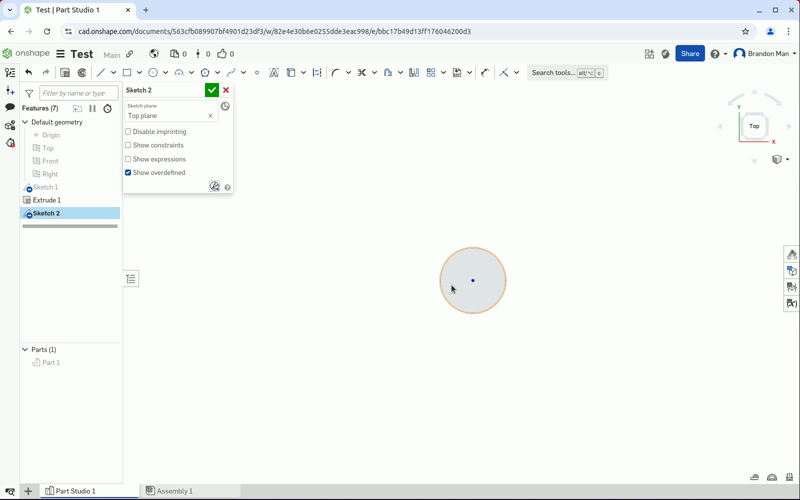
scroll(6)
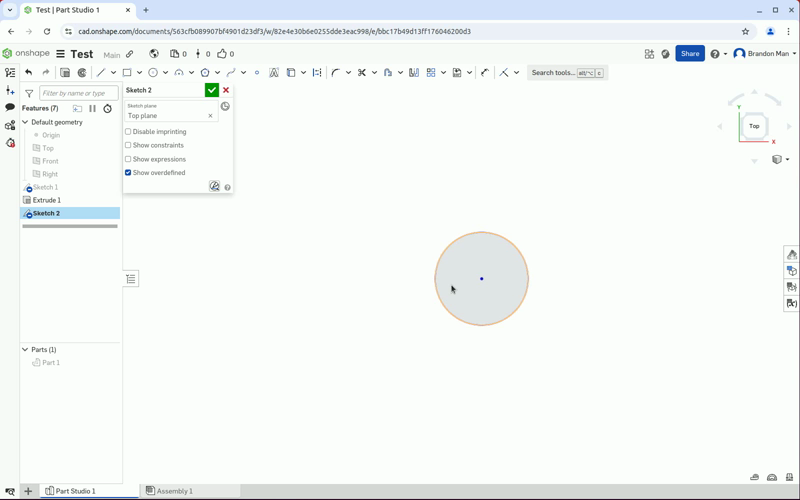
scroll(6)
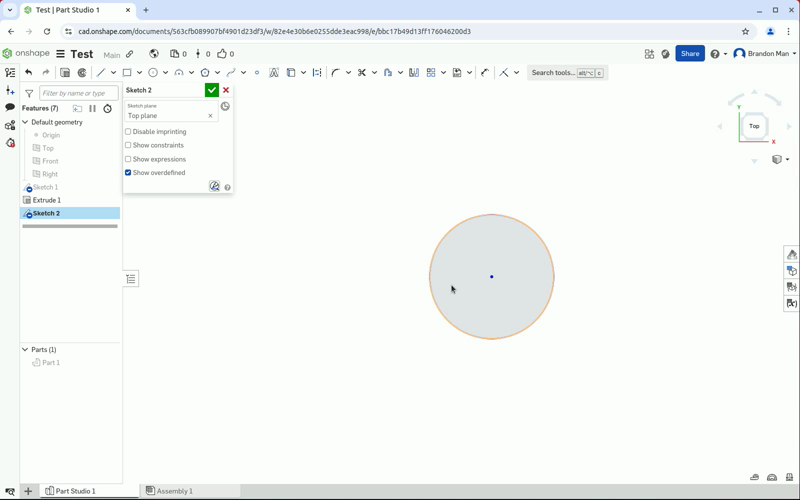
scroll(6)
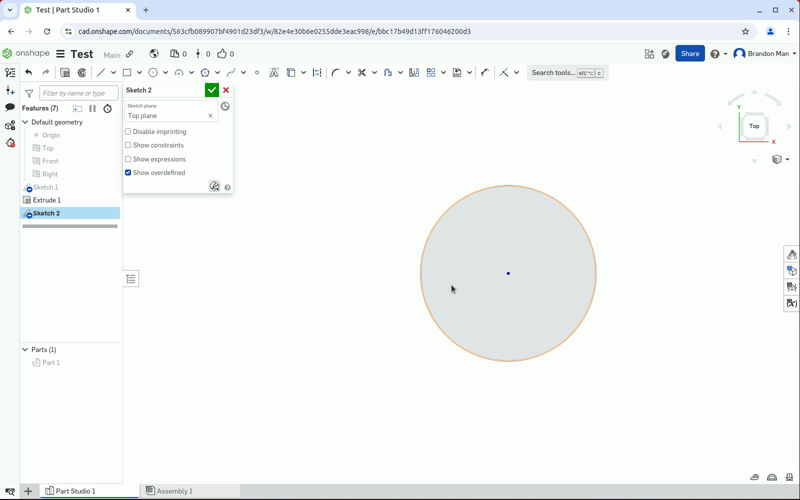
scroll(6)
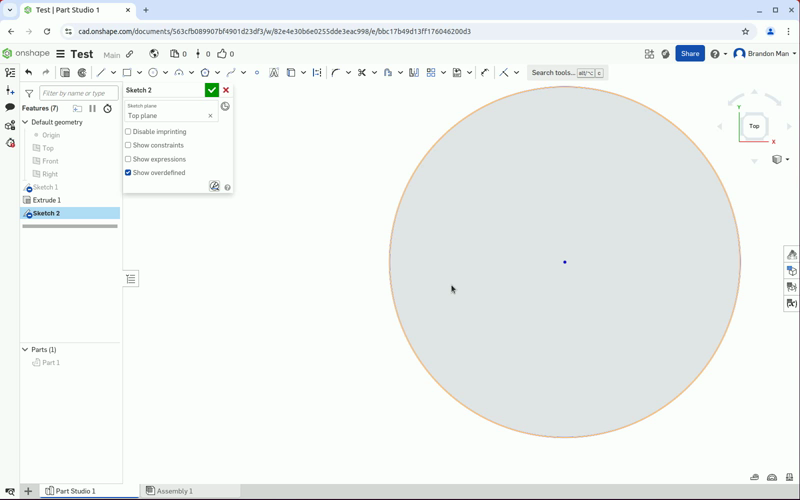
click(451, 284)
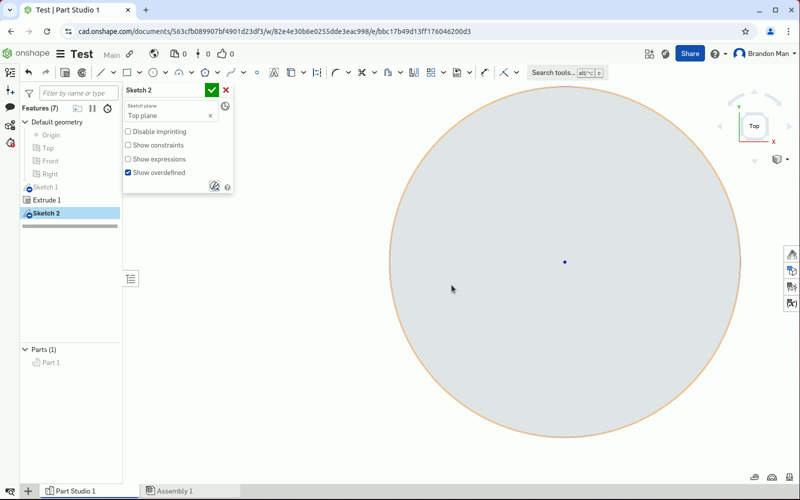
scroll(-6)
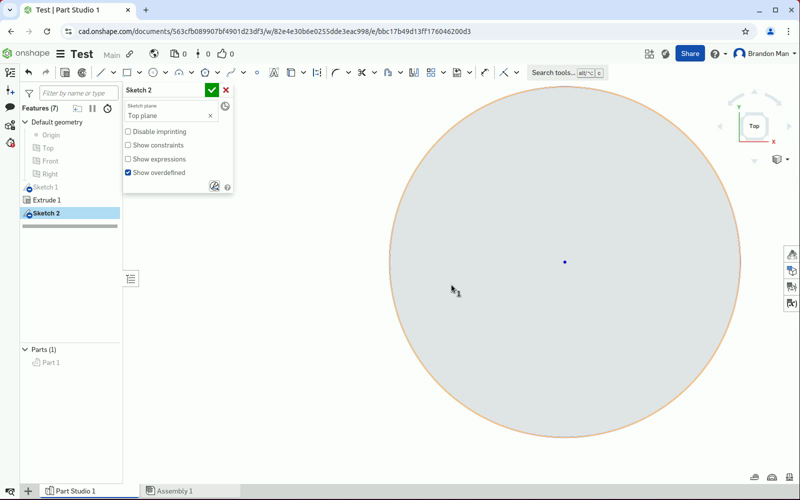
scroll(-6)
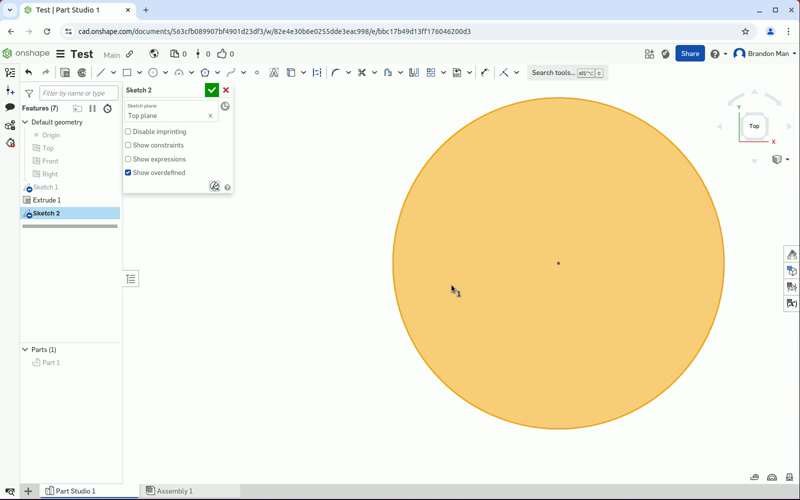
scroll(-6)
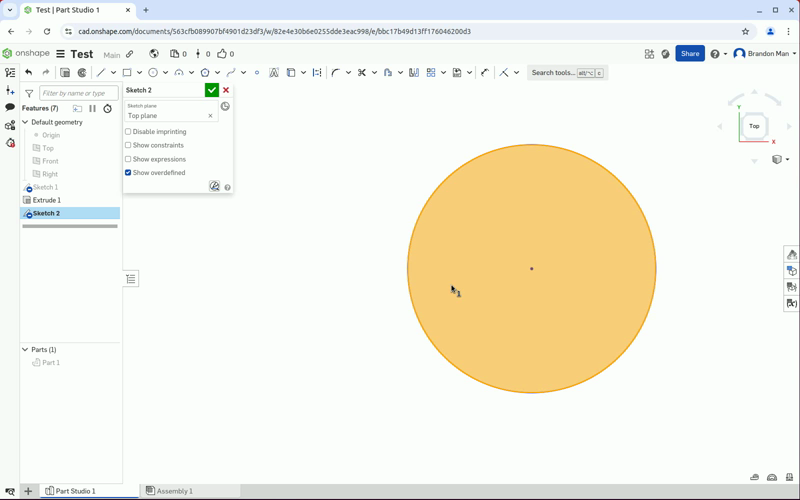
scroll(-6)
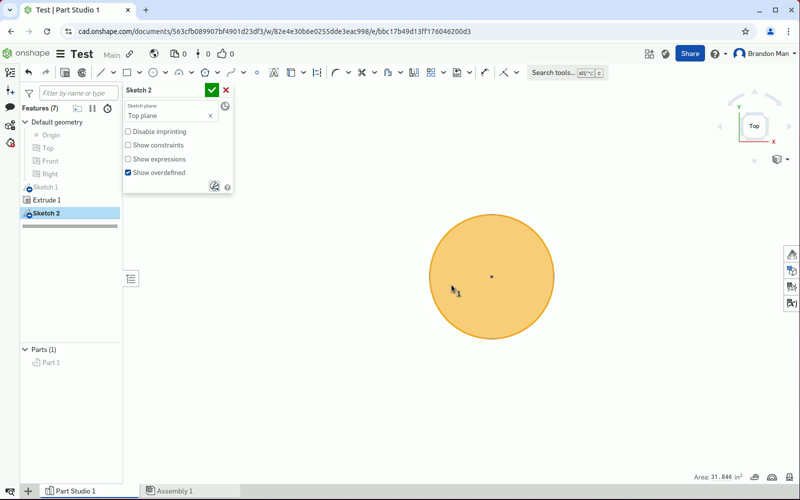
scroll(-6)
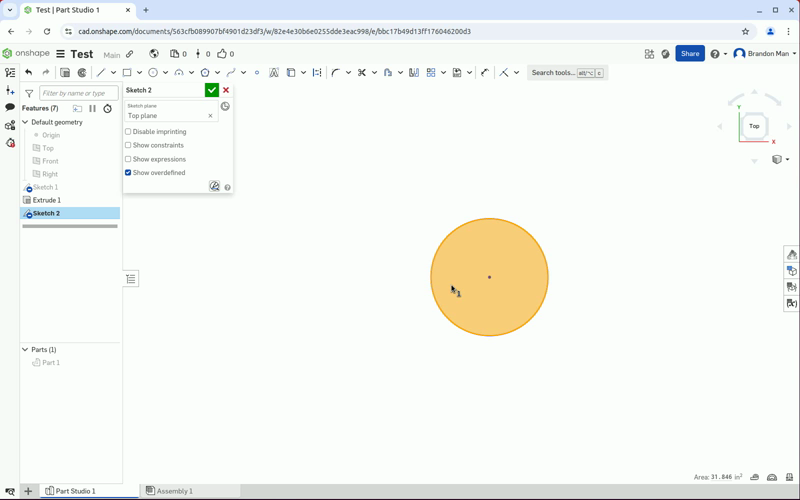
scroll(-6)
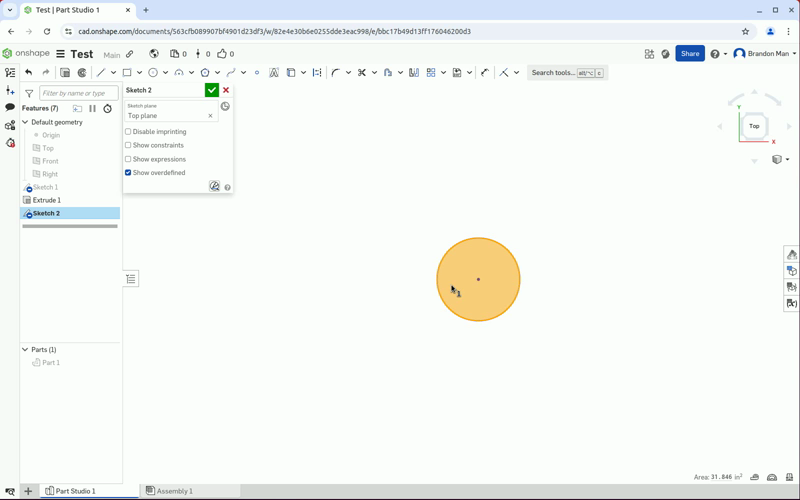
scroll(-6)
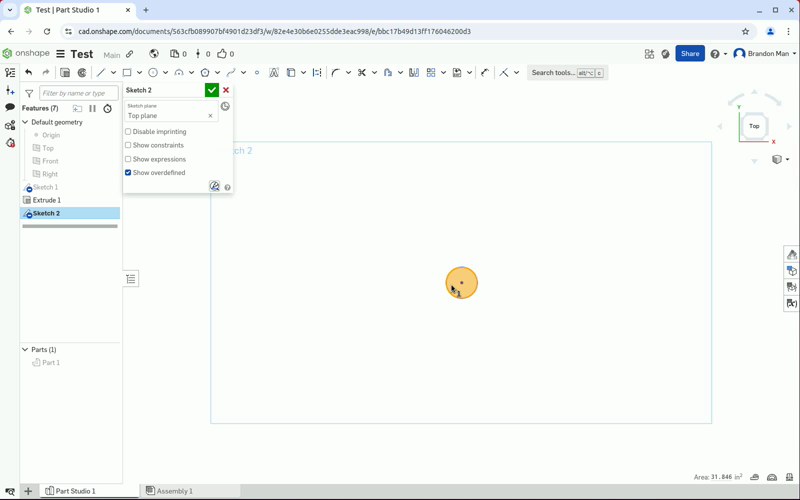
mouse_move(73, 352)
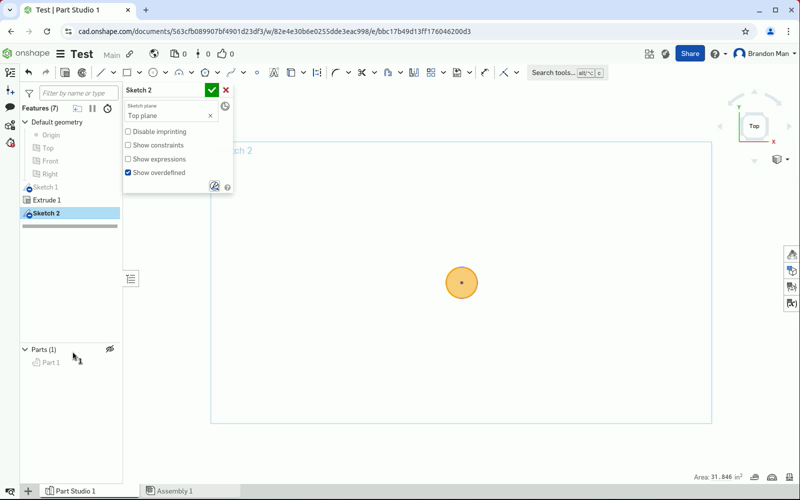
key(shift+y)
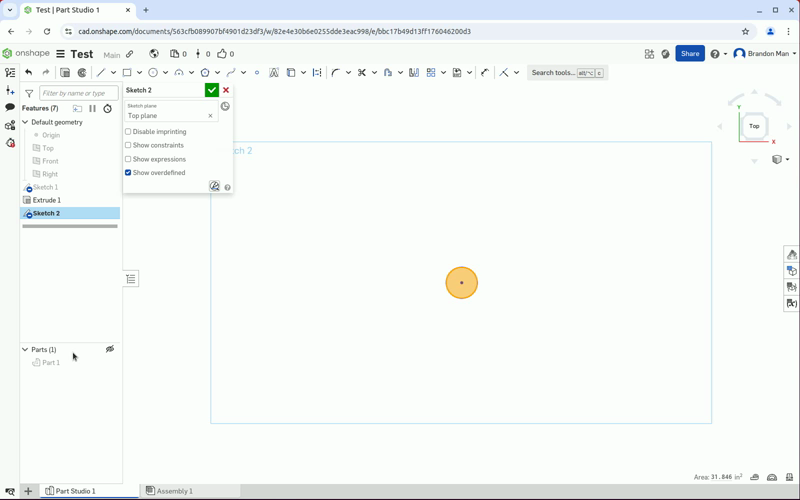
key(shift+e)
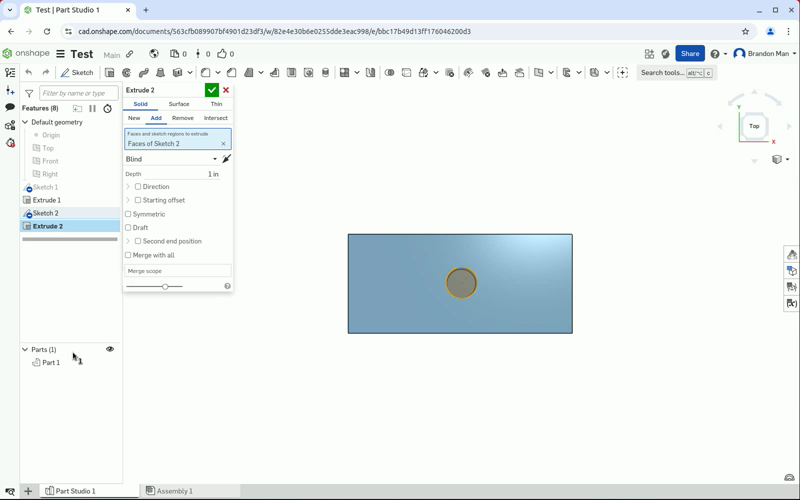
mouse_move(143, 106)
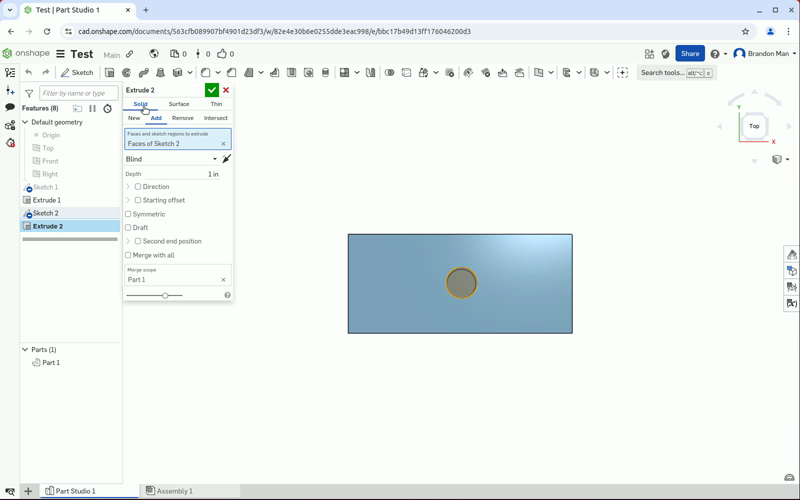
click(143, 106)
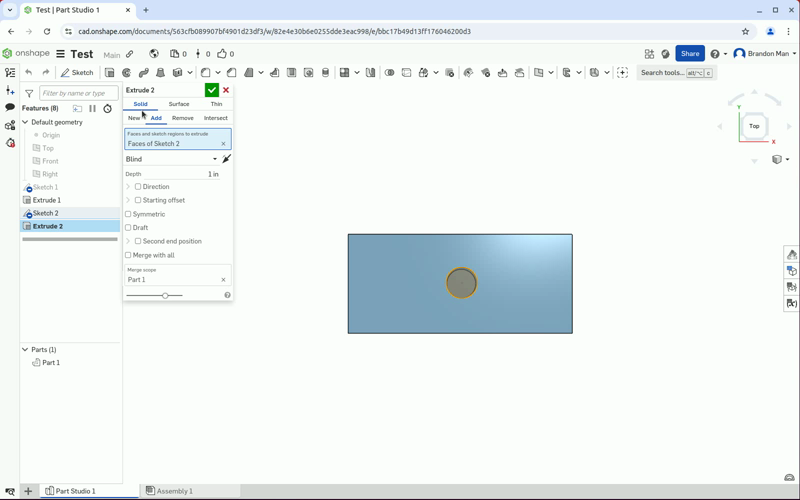
mouse_move(137, 120)
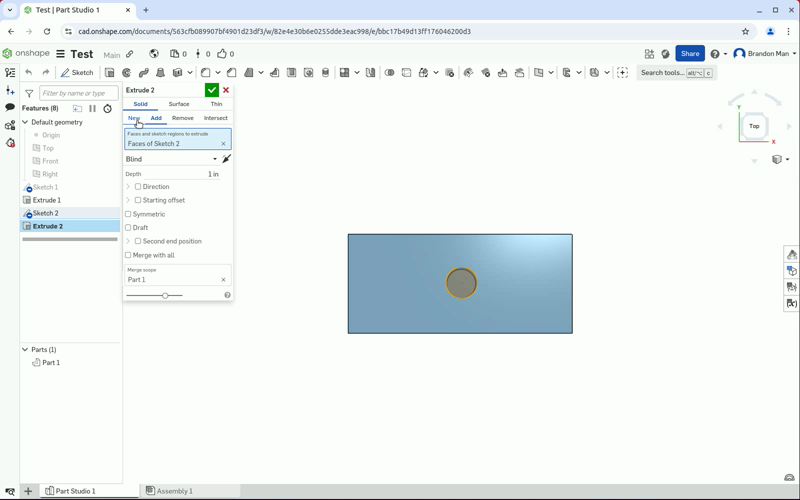
click(137, 120)
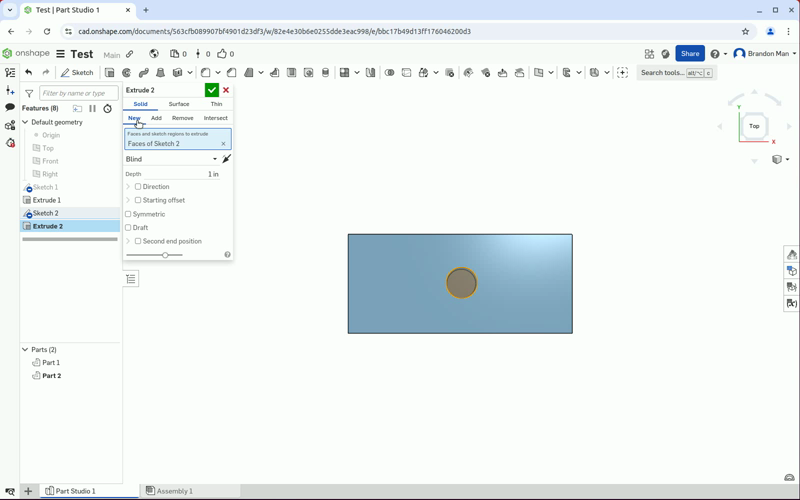
key(tab, 4)
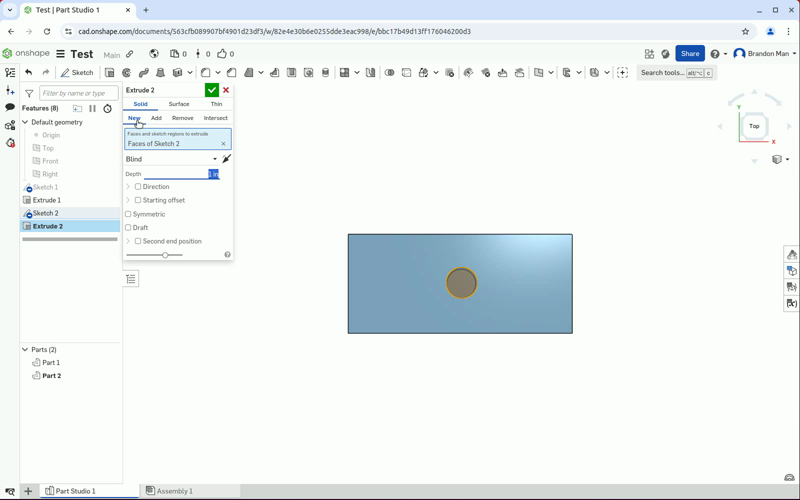
text(5.536)
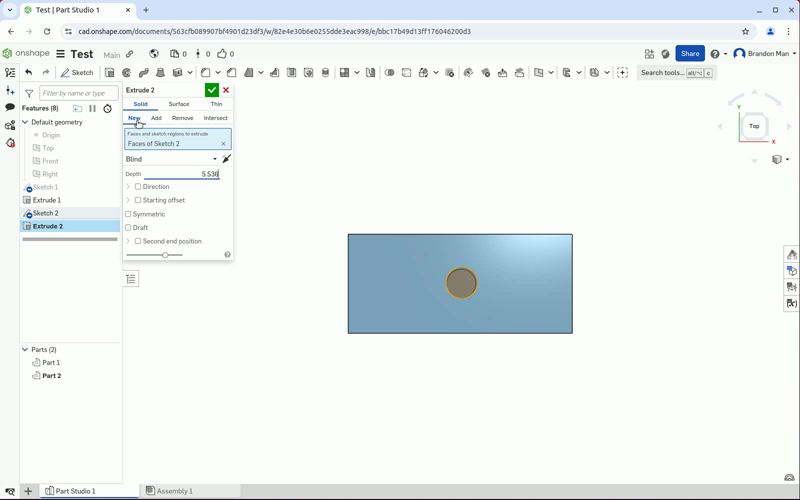
key(enter)
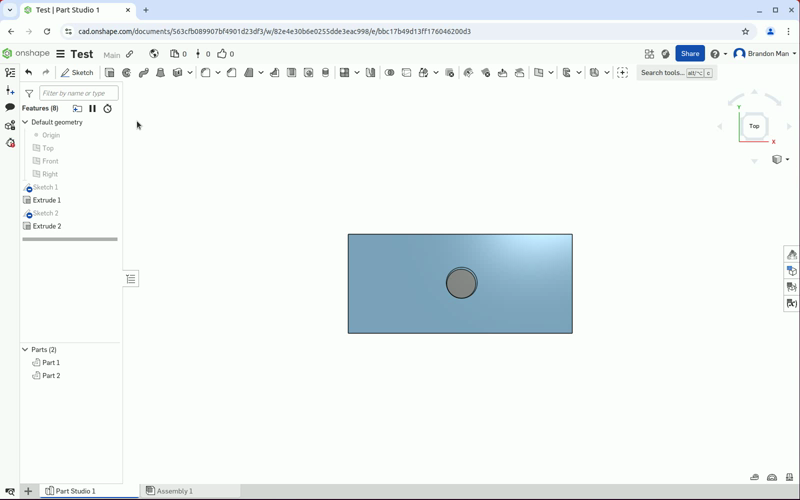
key(shift+h)
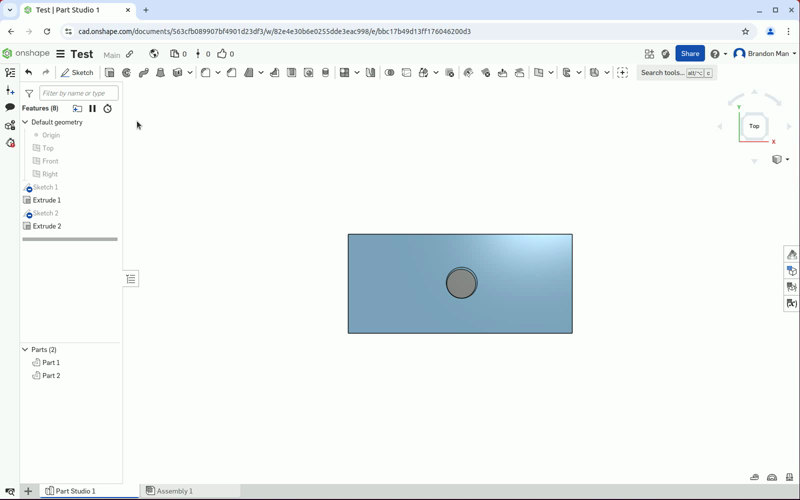
key(shift+h)
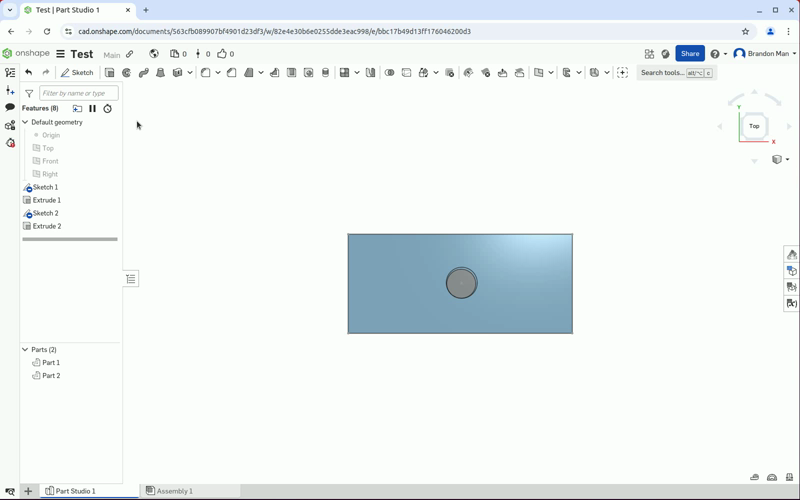
key(shift+7)
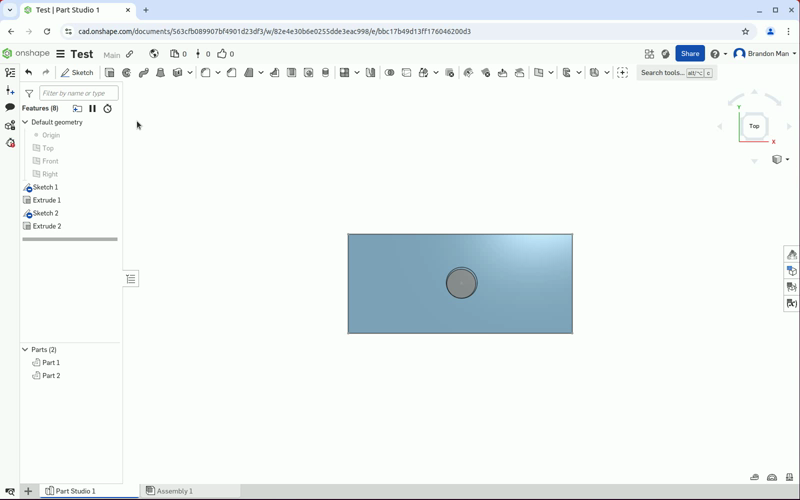
key(up, 3)
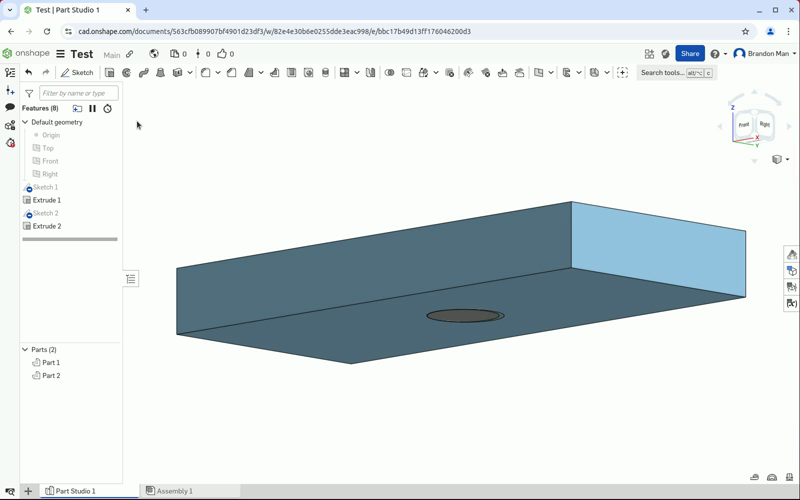
key(left, 3)
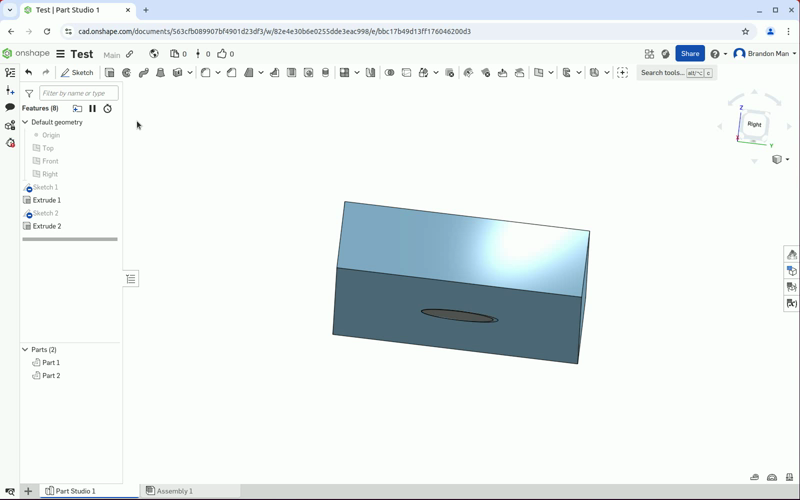
key(right, 3)
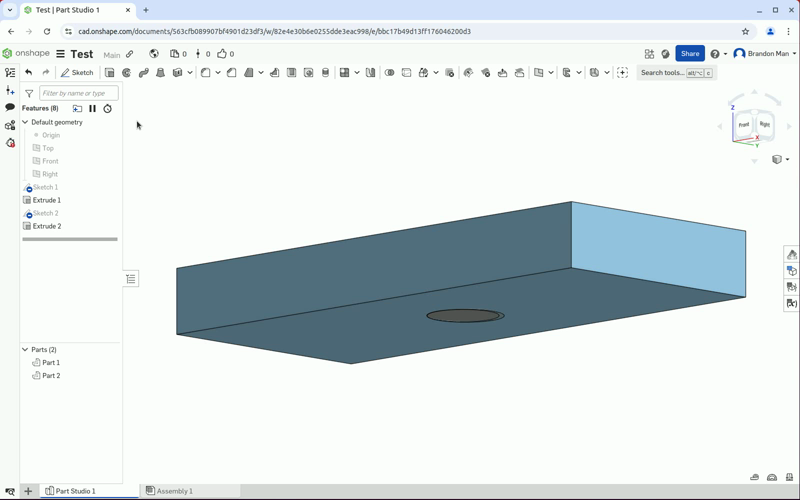
key(down, 3)
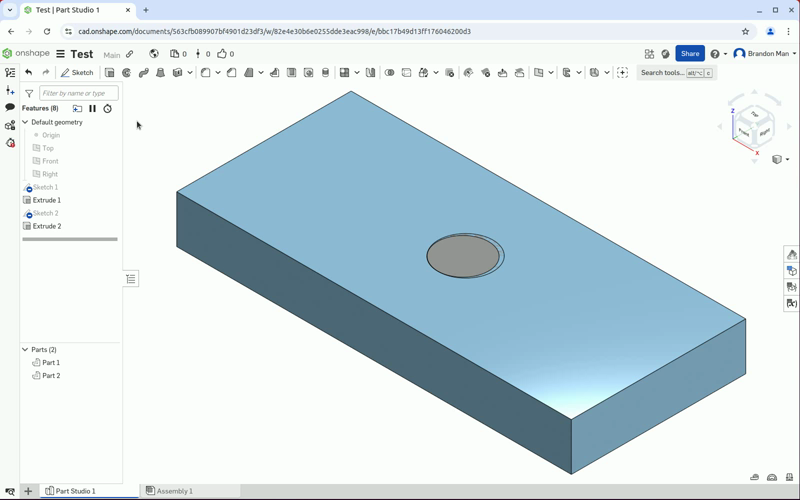
mouse_move(73, 189)
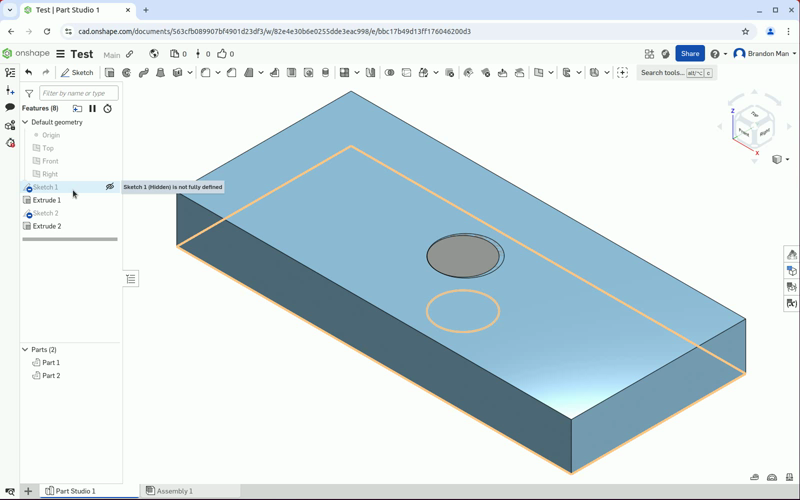
click(73, 189)